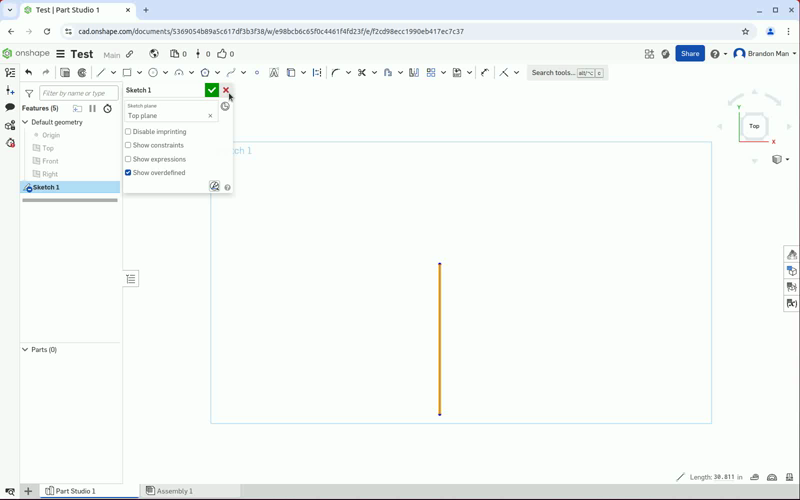
key(shift+h)
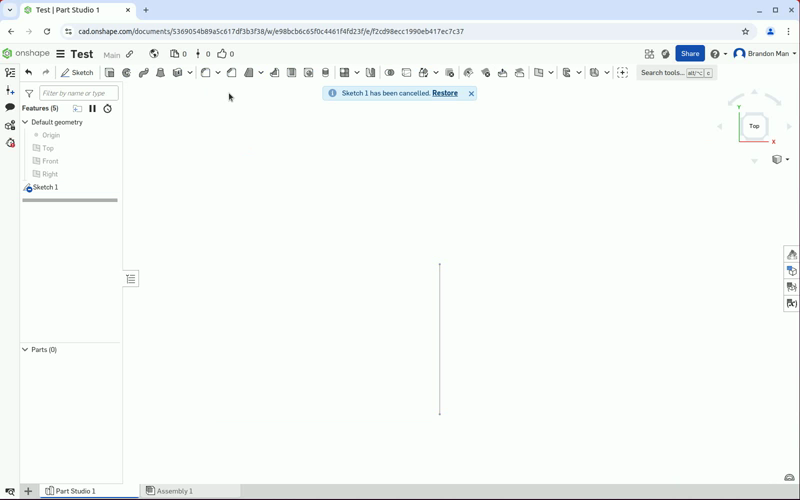
key(shift+s)
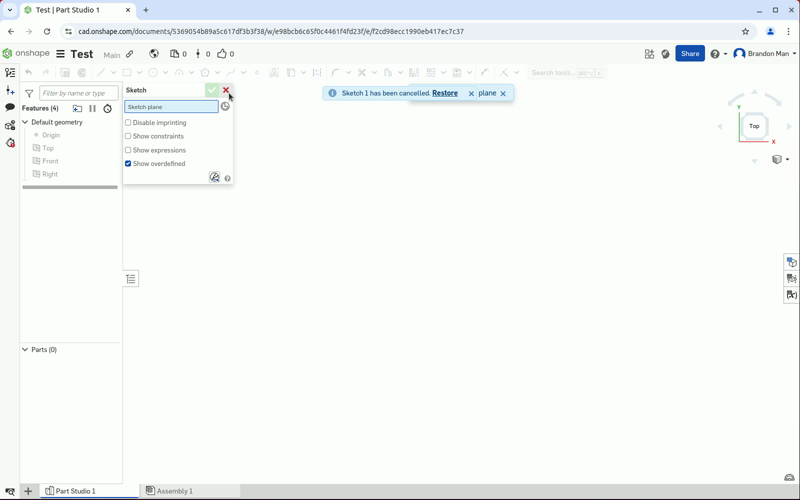
mouse_move(73, 150)
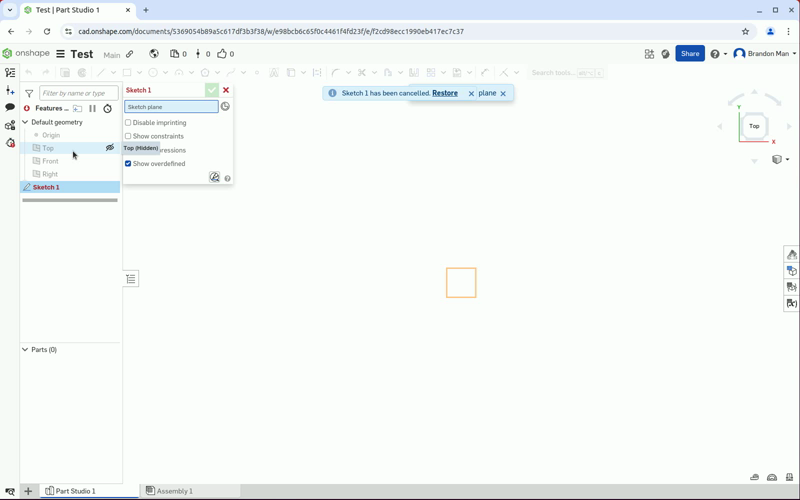
click(73, 150)
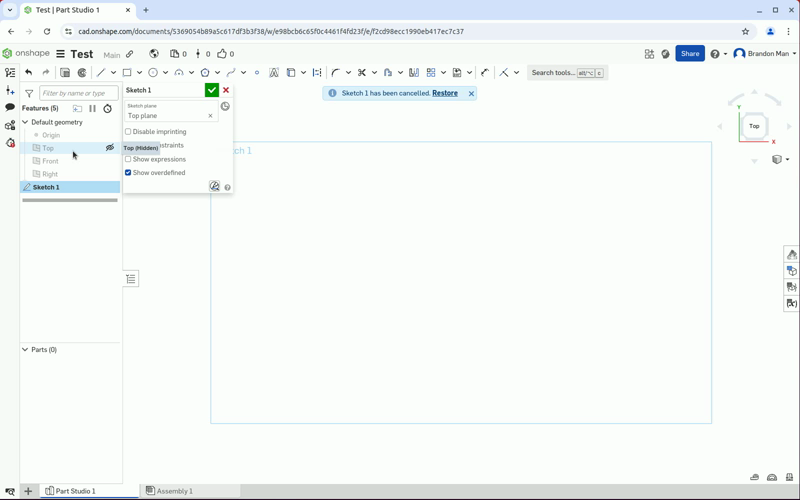
mouse_move(73, 352)
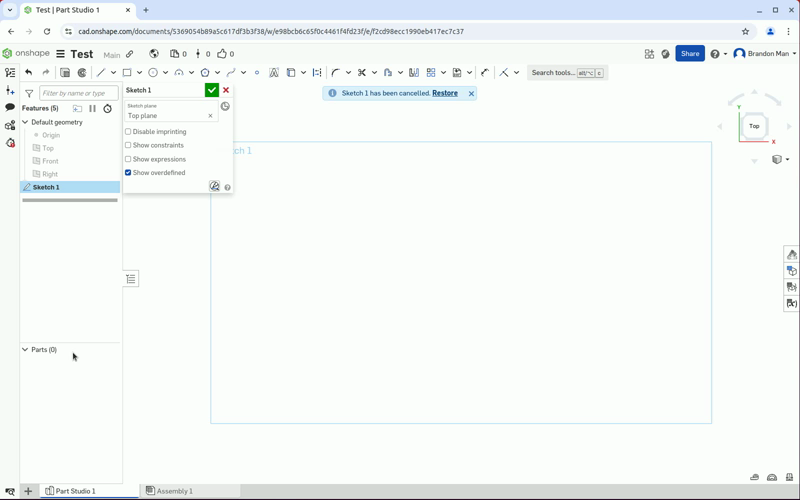
key(y)
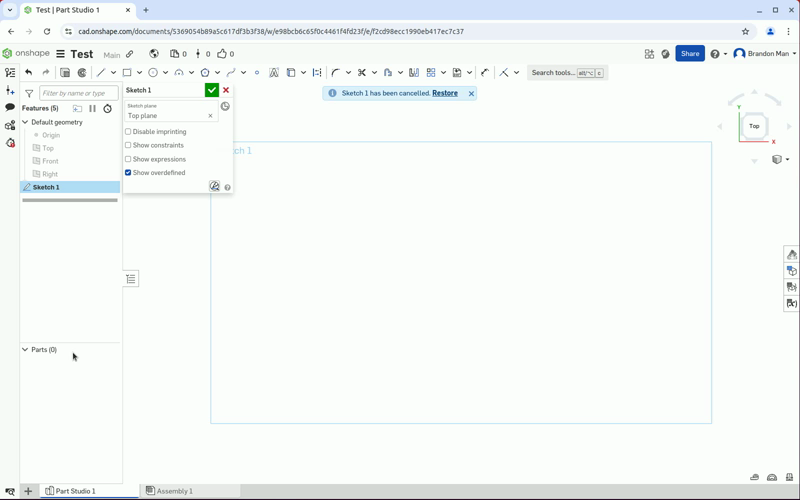
key(c)
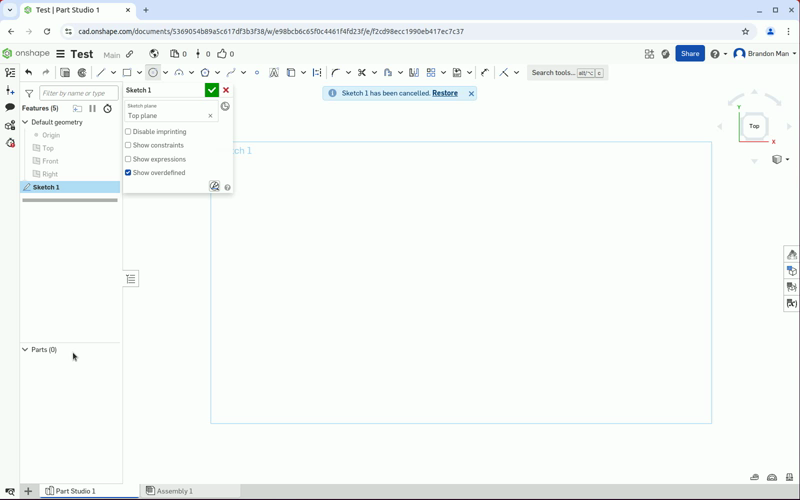
key_down(shift)
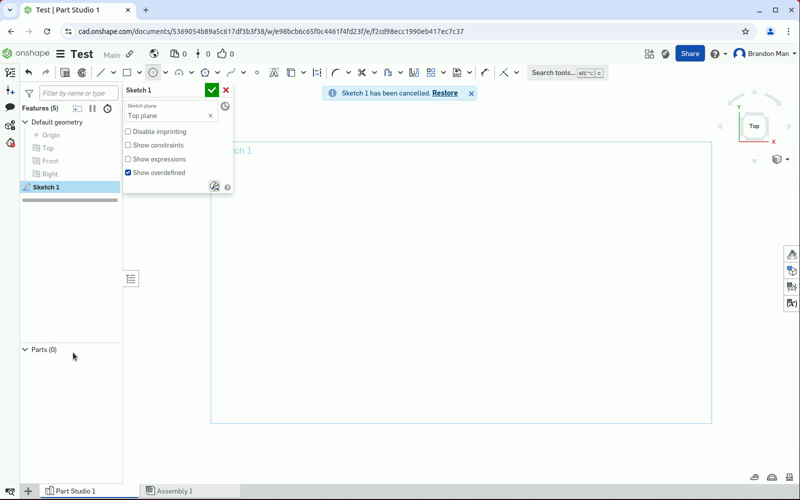
mouse_move(362, 209)
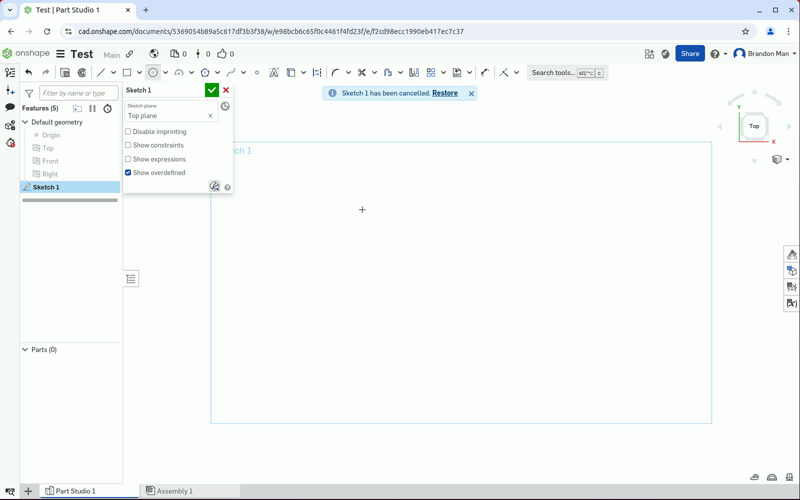
click(362, 209)
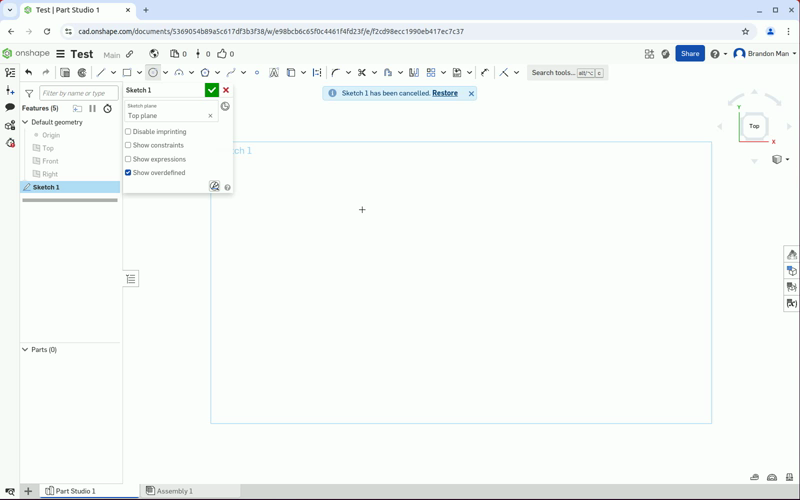
key_up(shift)
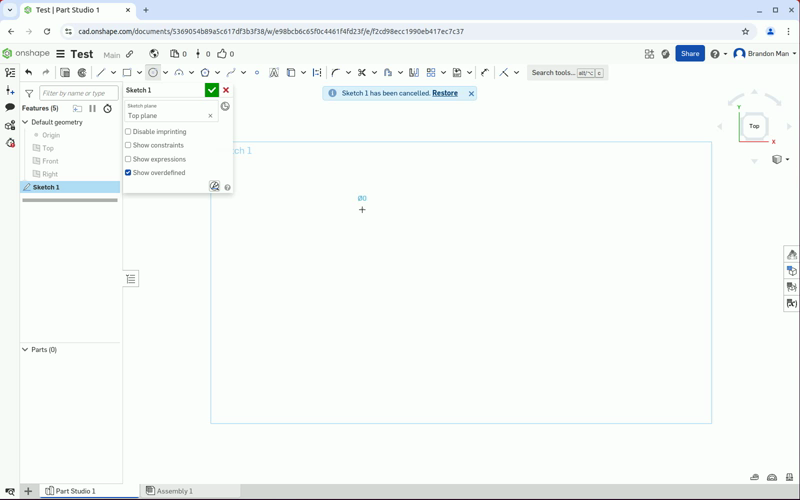
mouse_move(376, 209)
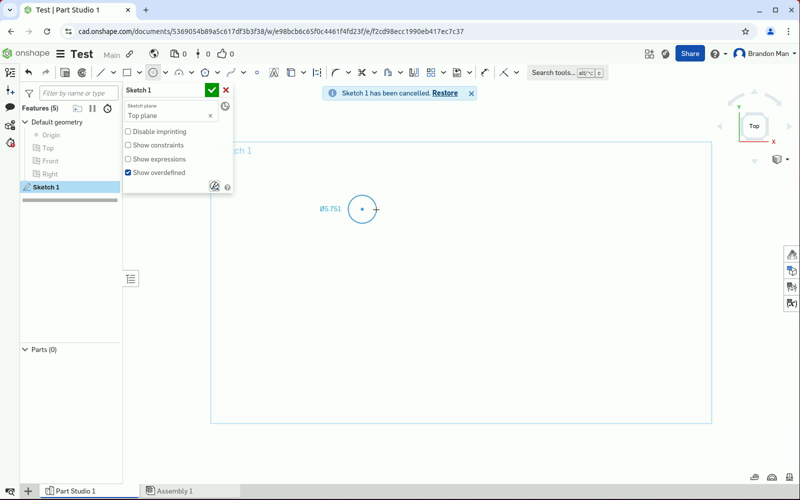
click(376, 209)
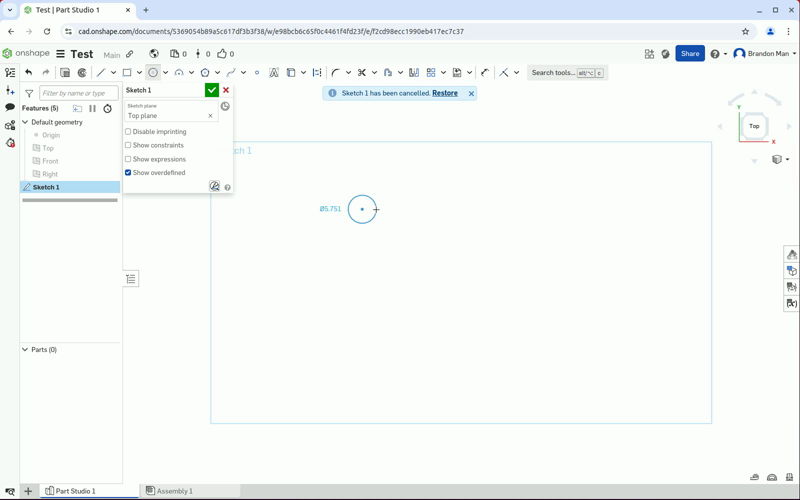
key(esc)
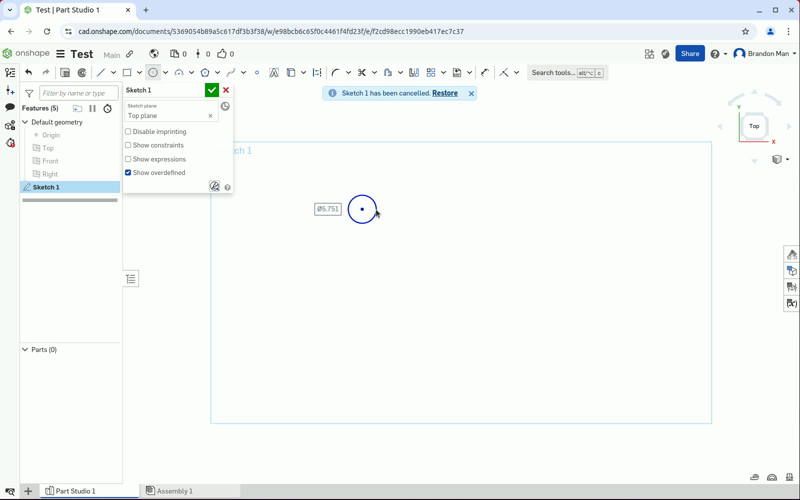
mouse_move(375, 209)
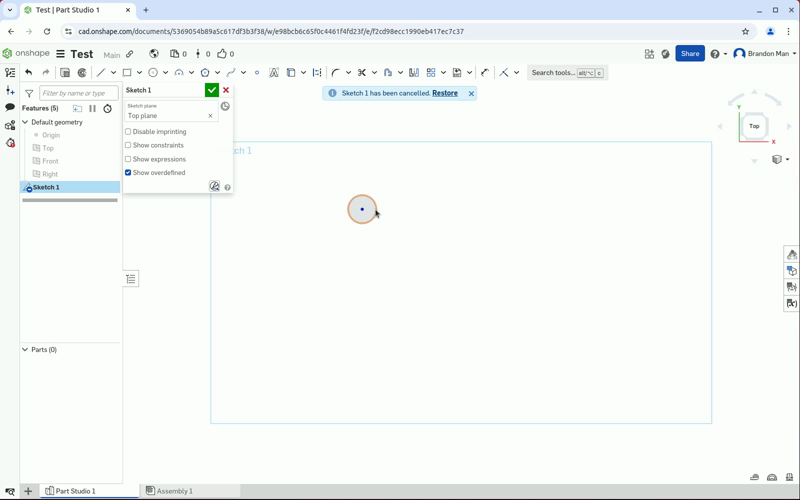
scroll(6)
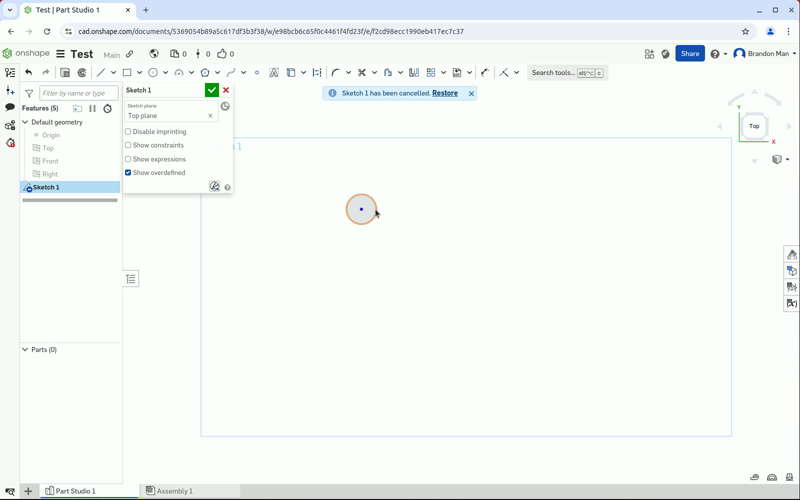
scroll(6)
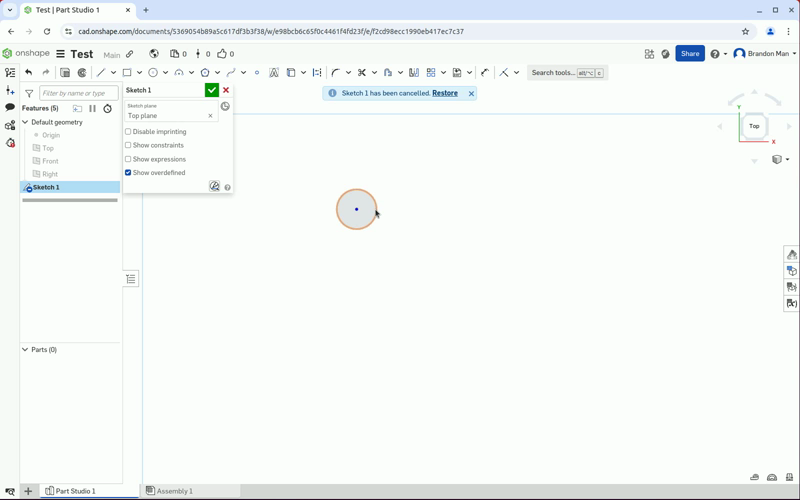
scroll(6)
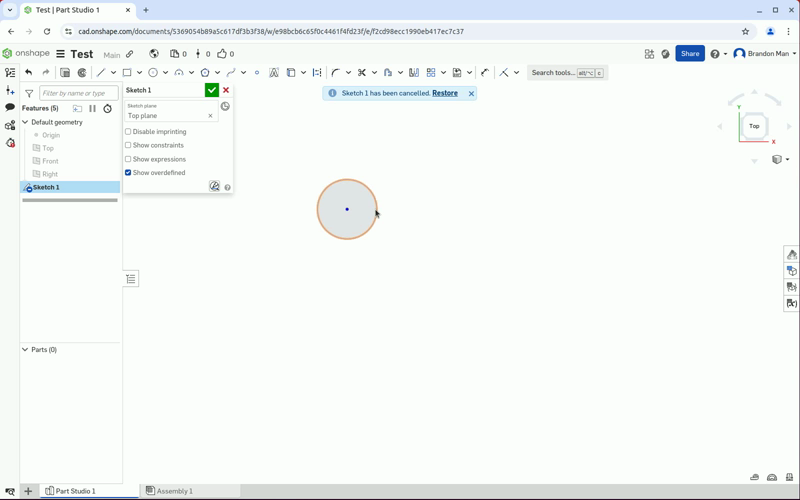
scroll(6)
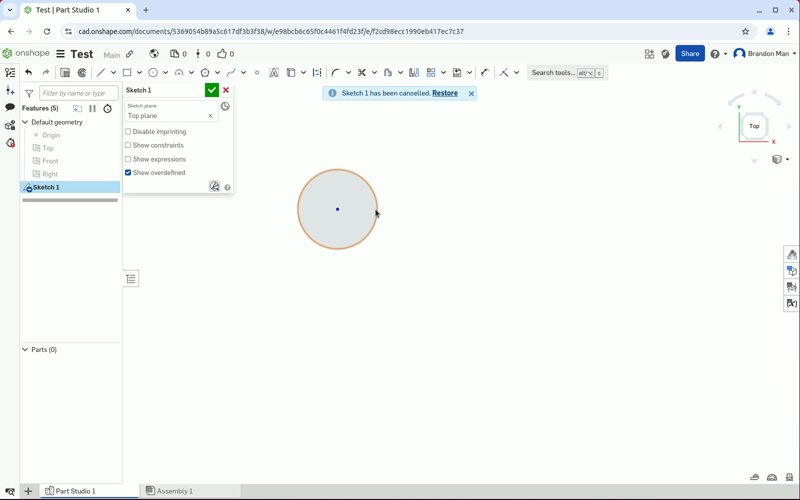
scroll(6)
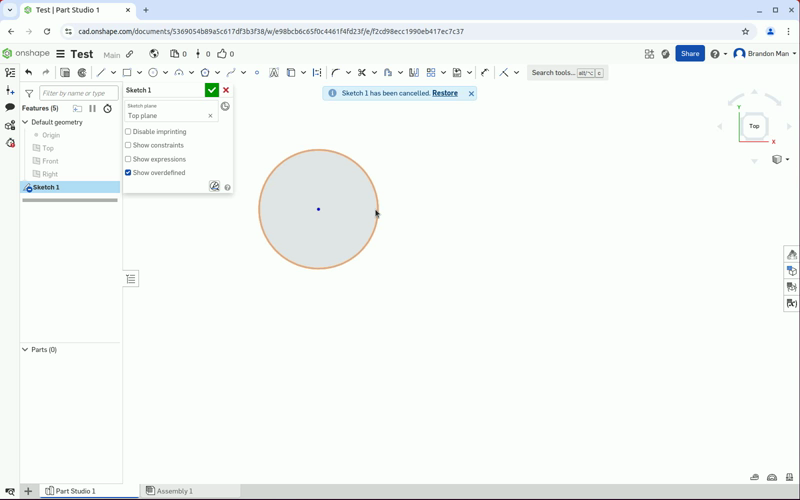
scroll(6)
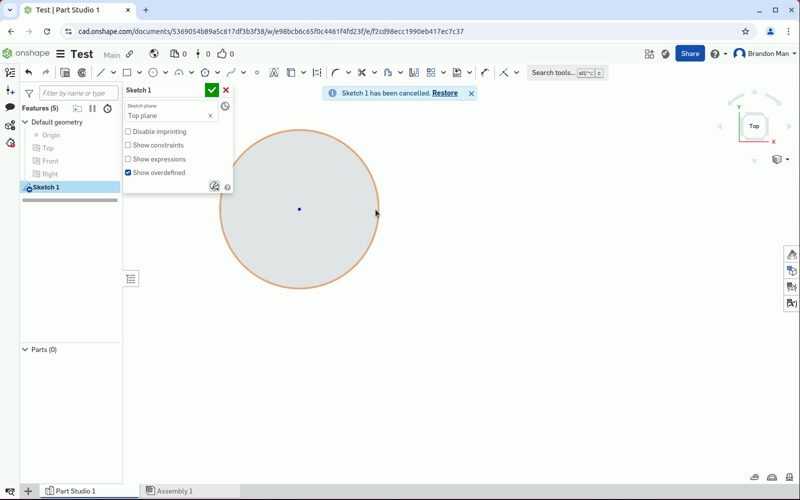
scroll(6)
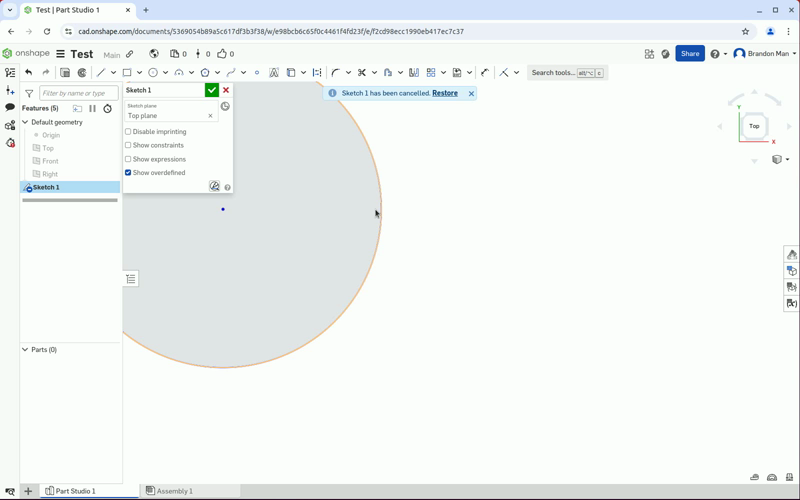
click(375, 209)
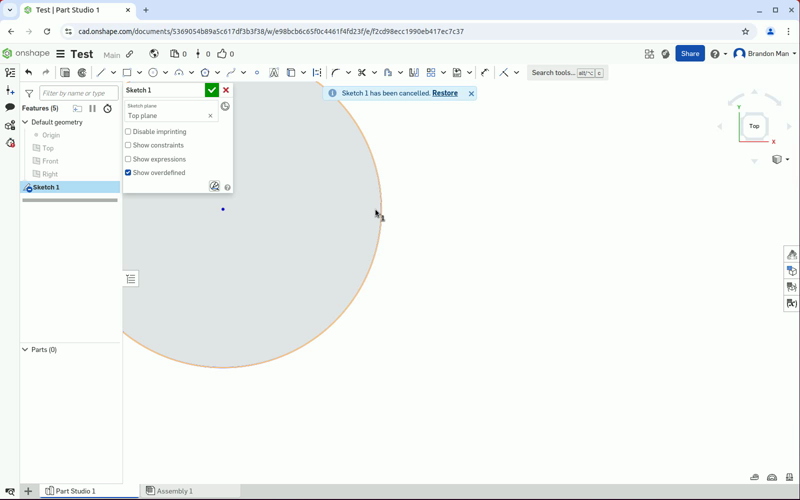
scroll(-6)
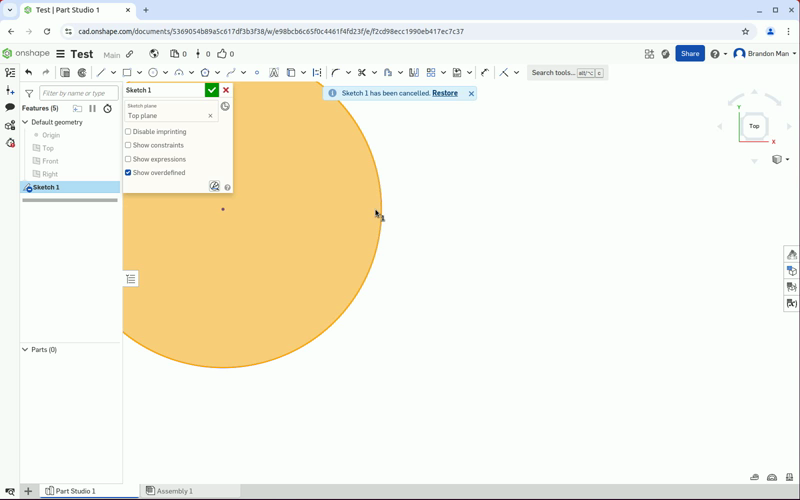
scroll(-6)
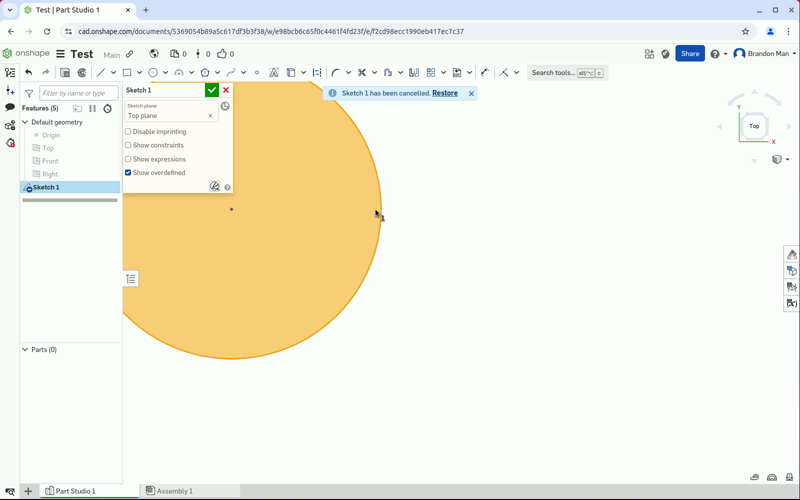
scroll(-6)
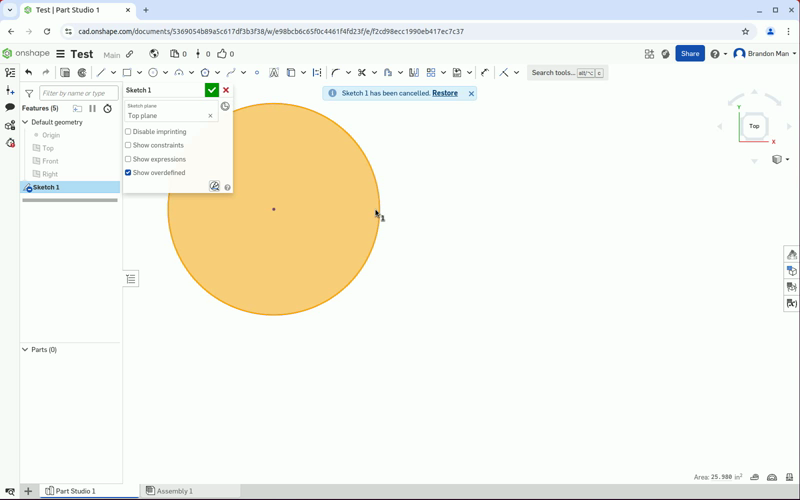
scroll(-6)
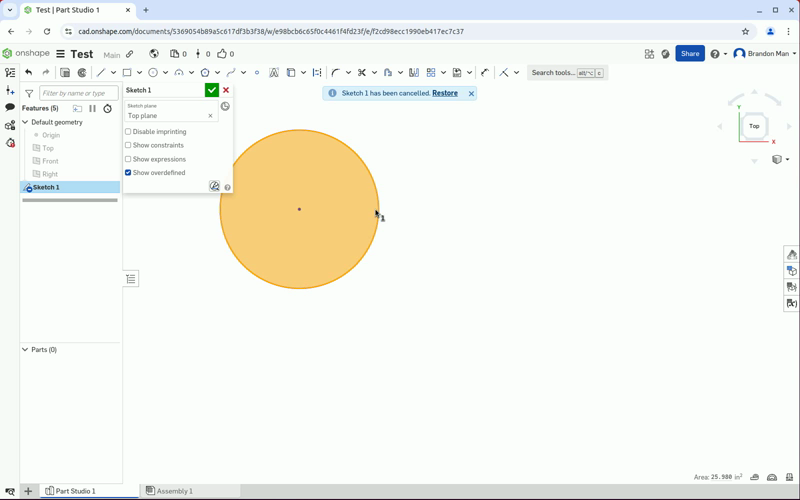
scroll(-6)
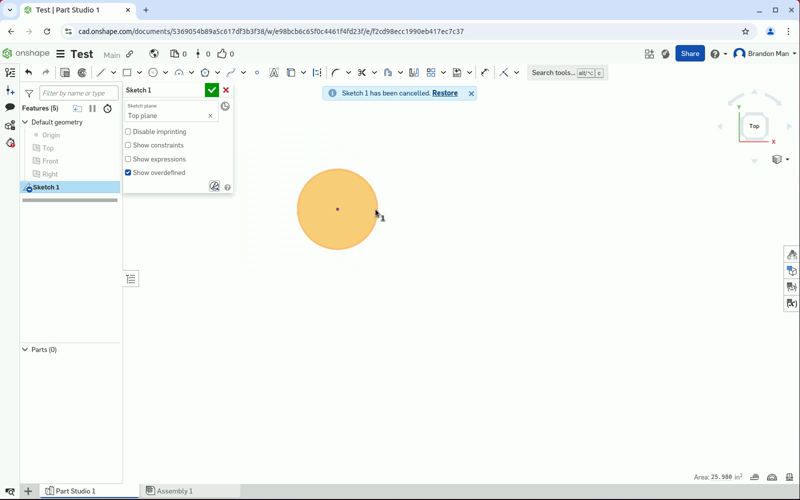
scroll(-6)
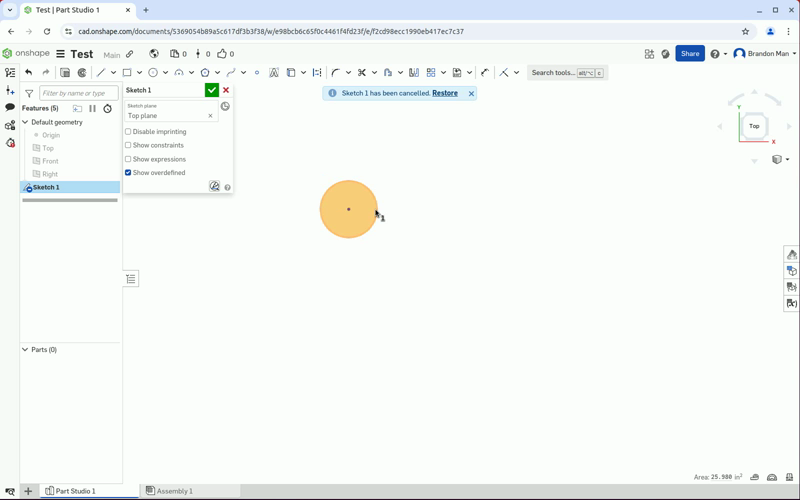
scroll(-6)
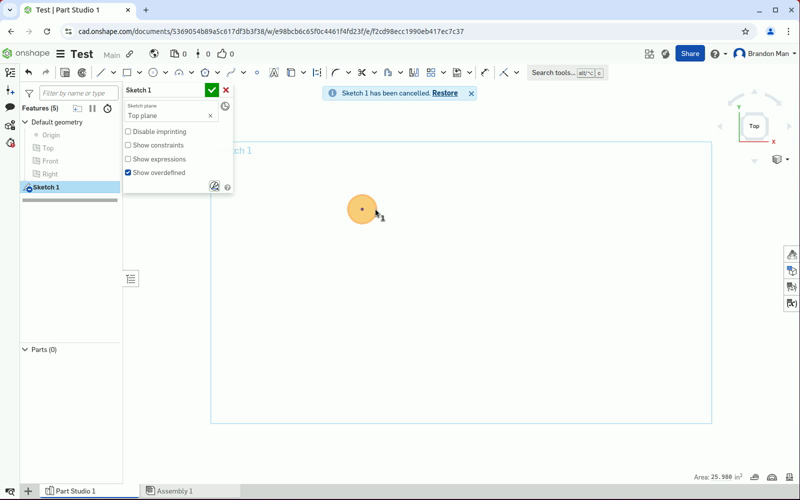
mouse_move(73, 352)
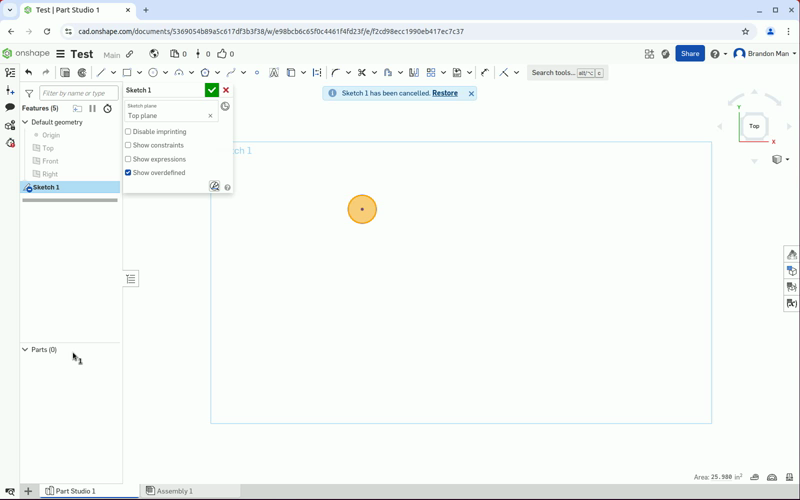
key(shift+y)
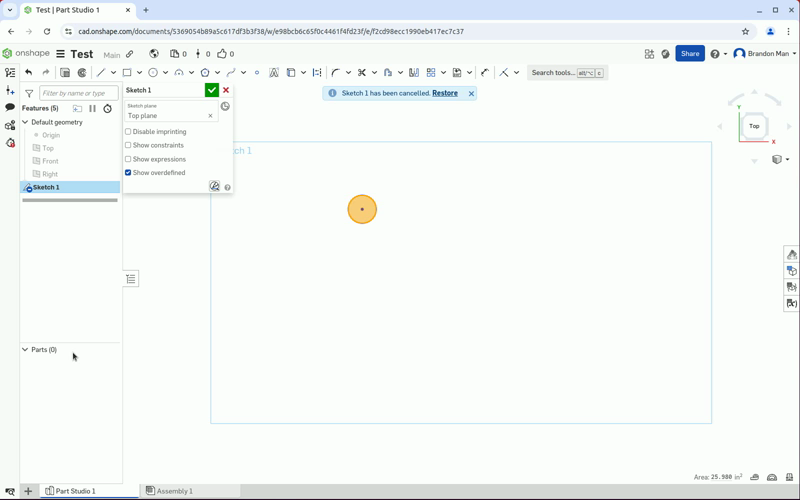
key(shift+e)
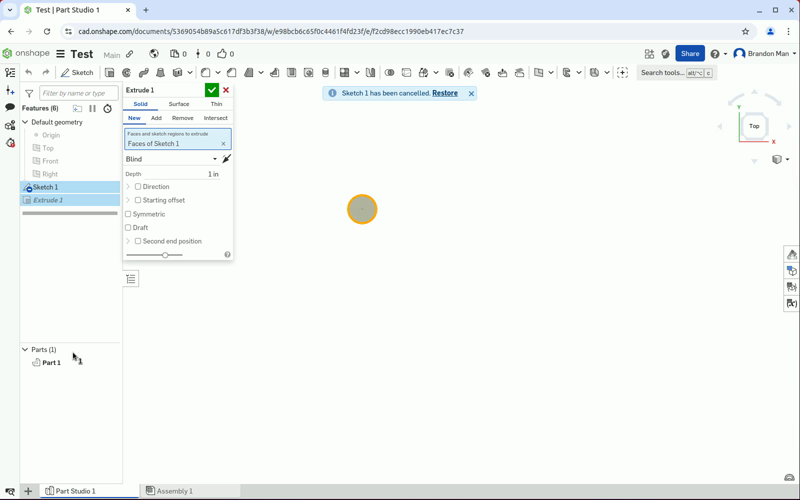
mouse_move(143, 106)
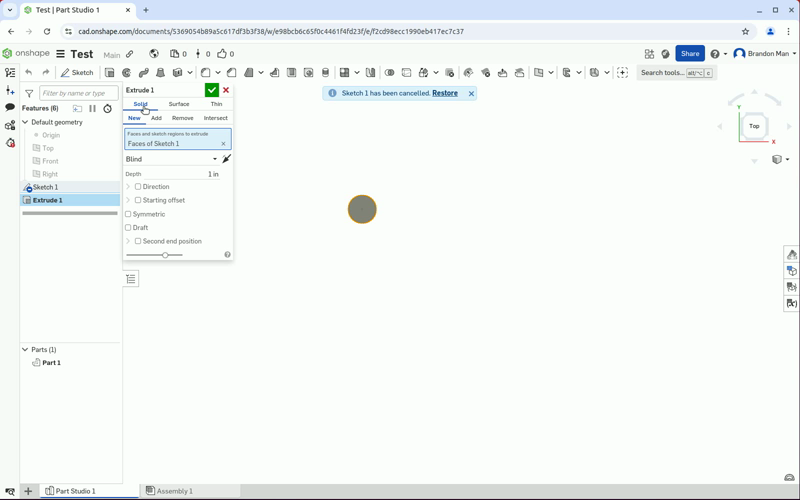
click(143, 106)
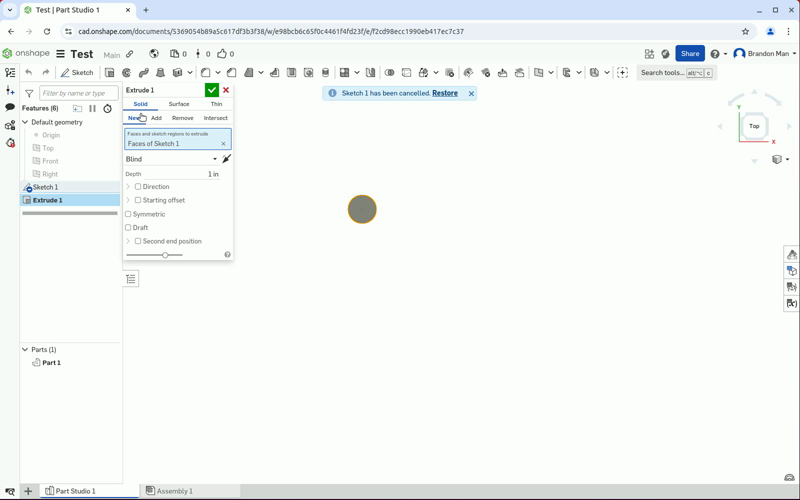
mouse_move(137, 120)
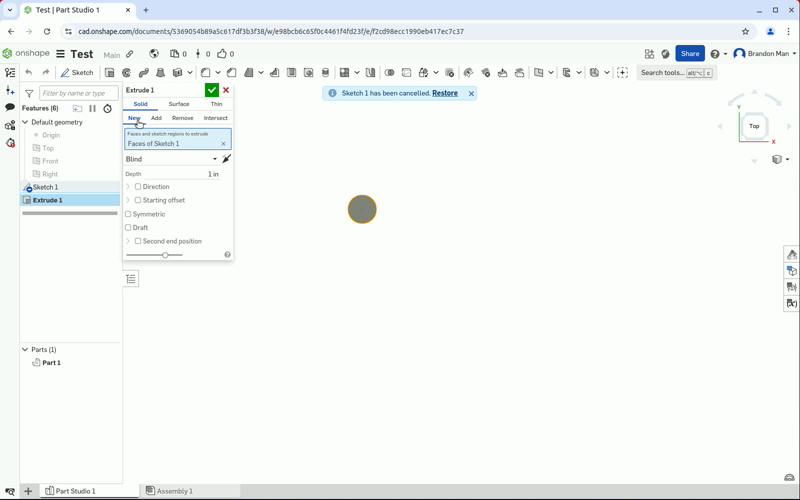
click(137, 120)
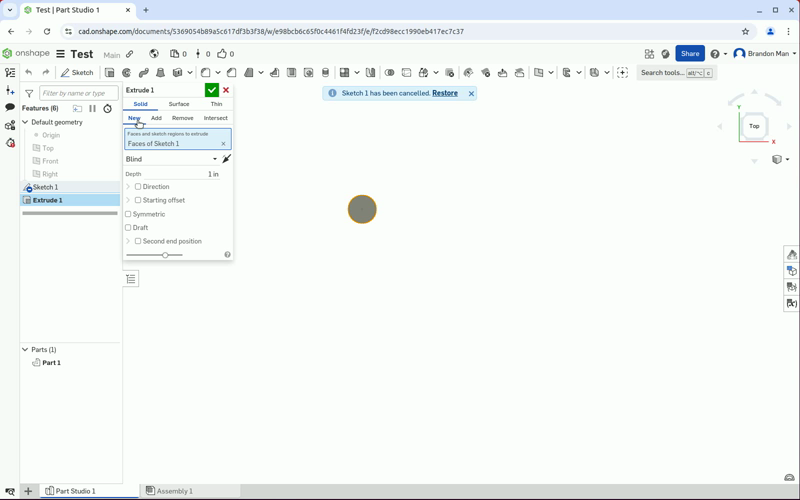
key(tab, 4)
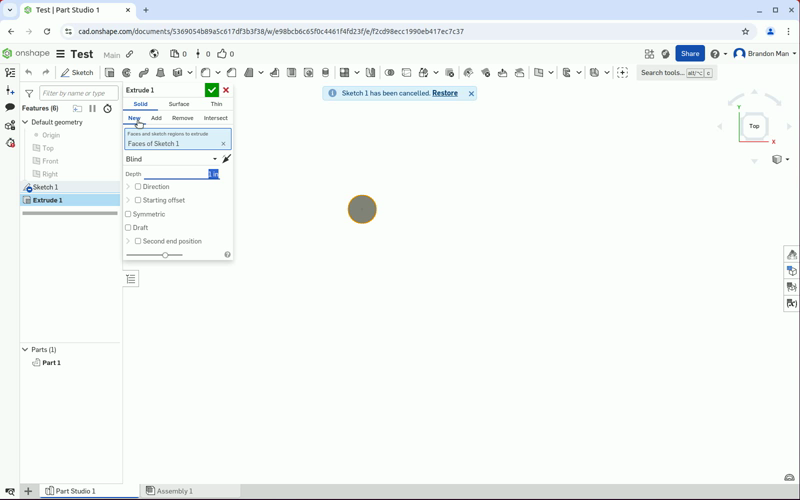
text(2.648)
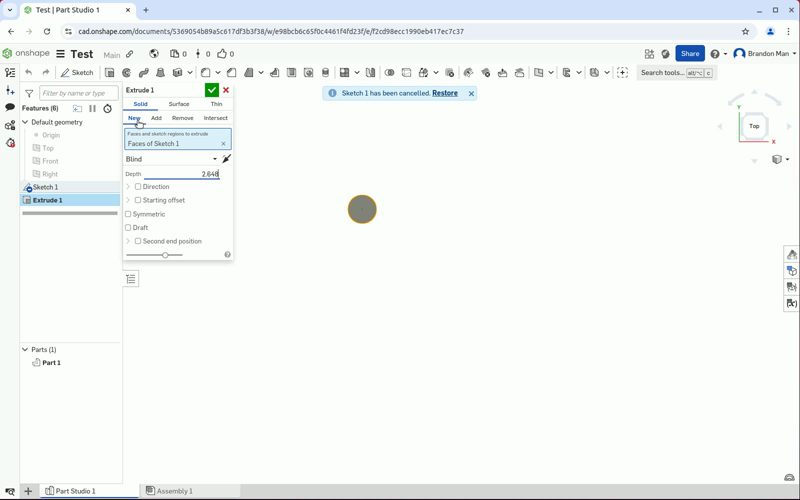
key(enter)
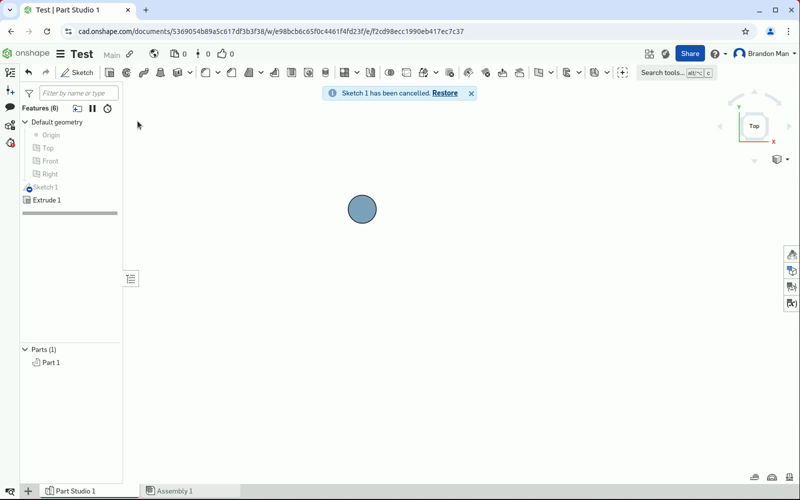
key(shift+h)
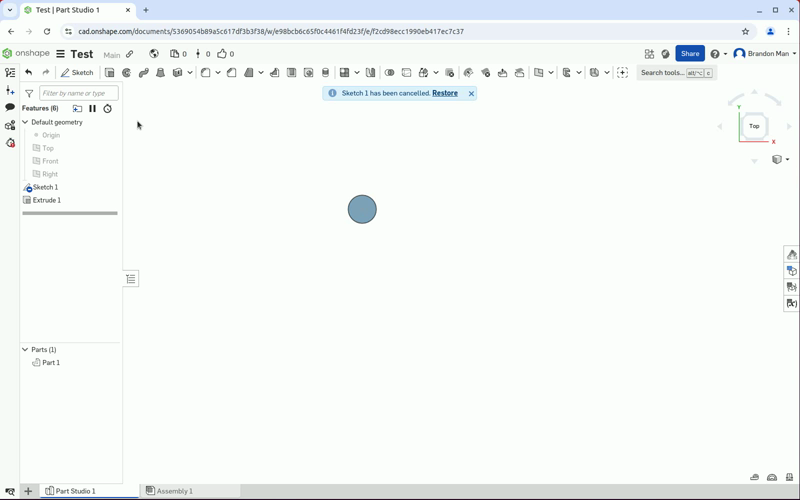
key(shift+h)
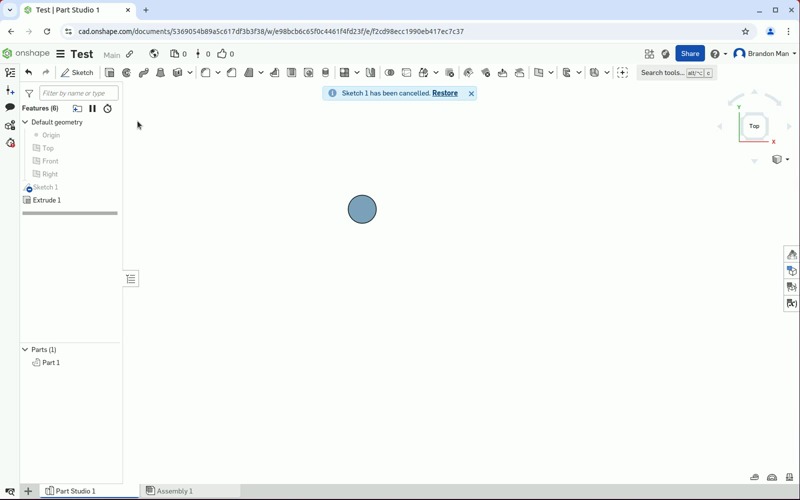
mouse_move(73, 189)
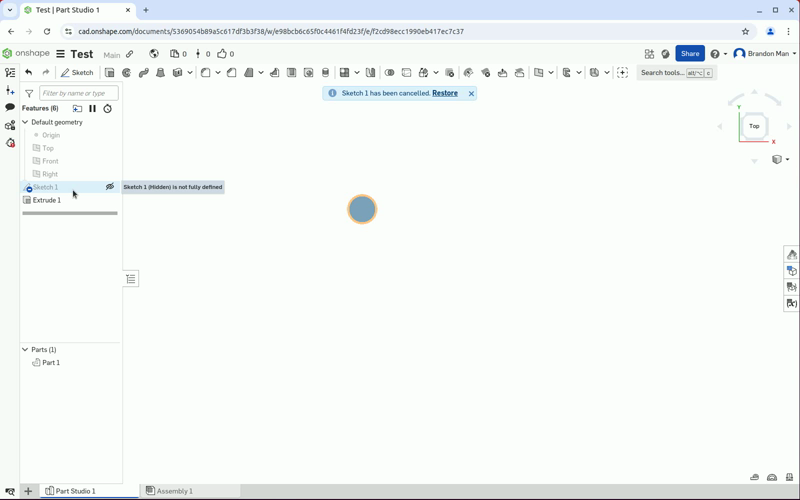
click(73, 189)
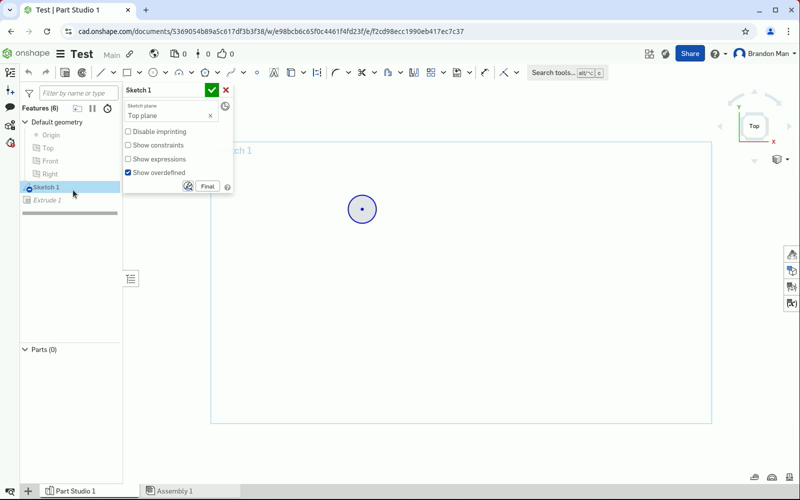
mouse_move(229, 92)
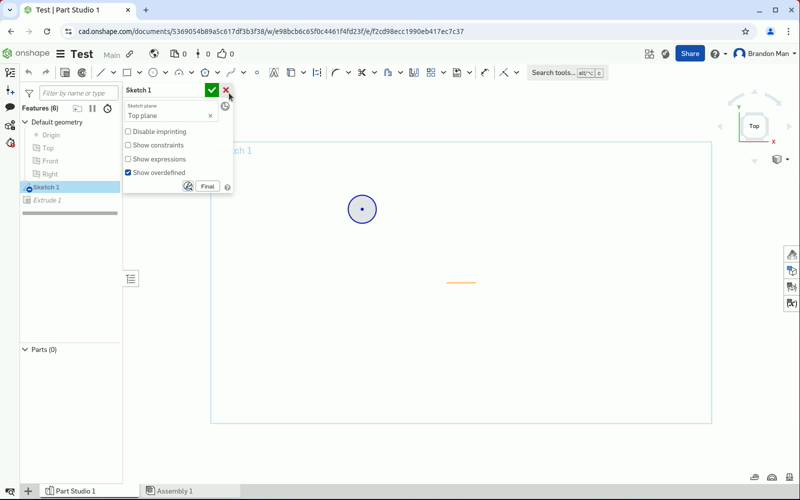
click(229, 92)
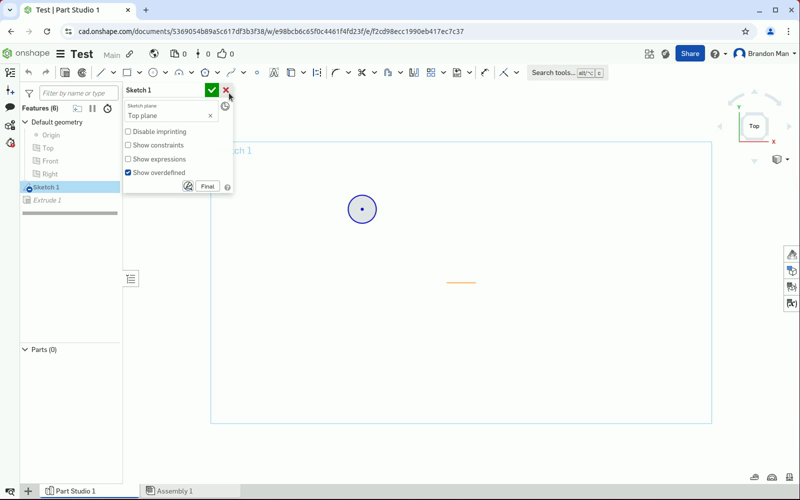
key(shift+s)
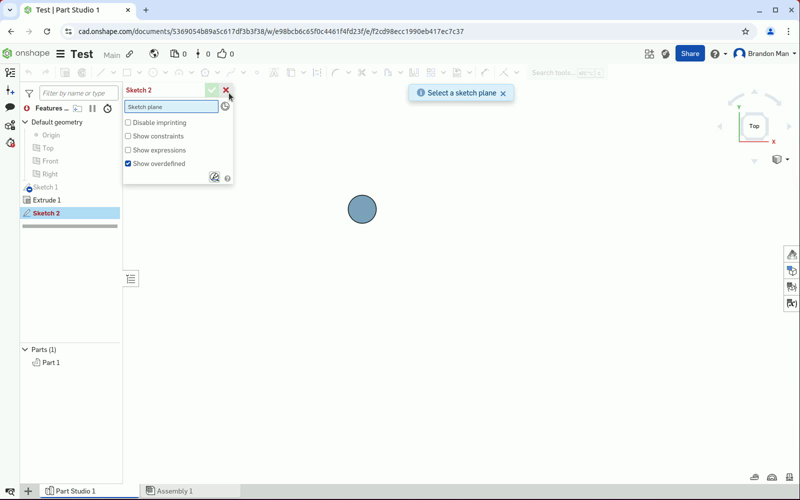
mouse_move(73, 150)
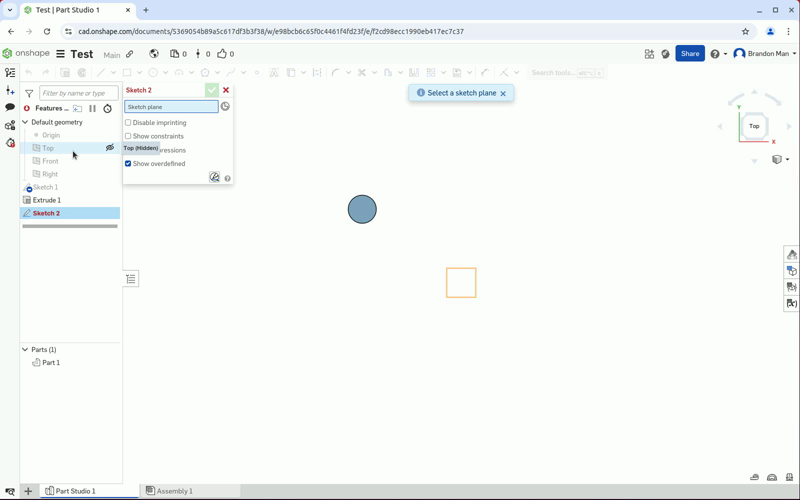
click(73, 150)
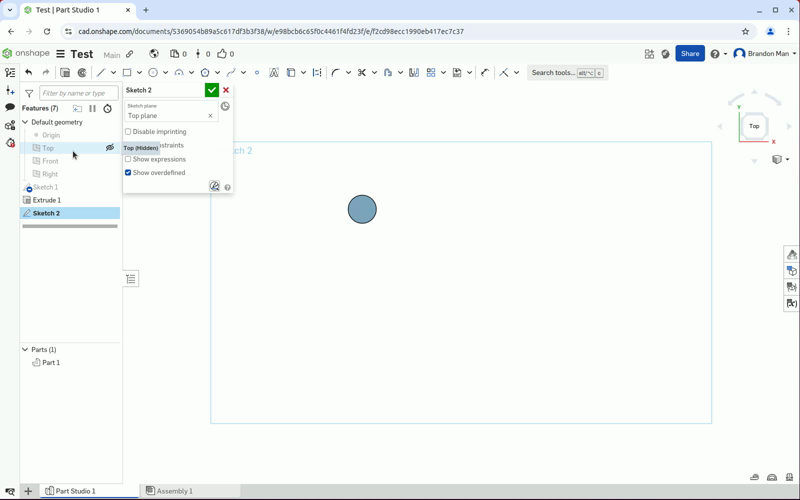
mouse_move(73, 352)
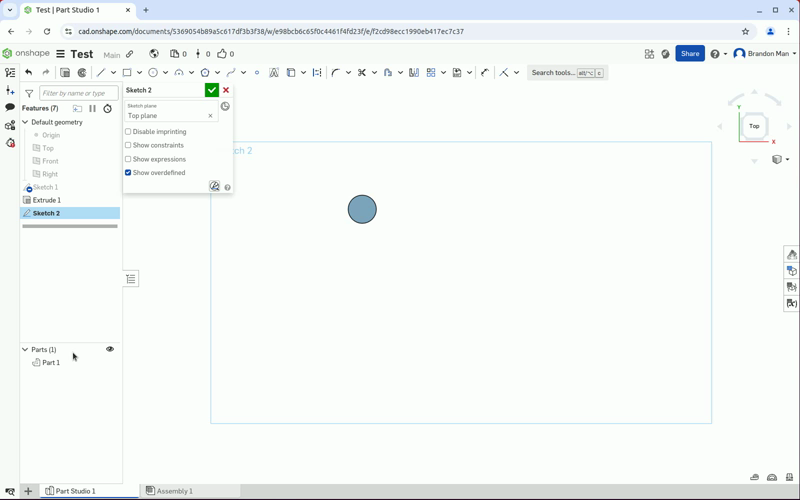
key(y)
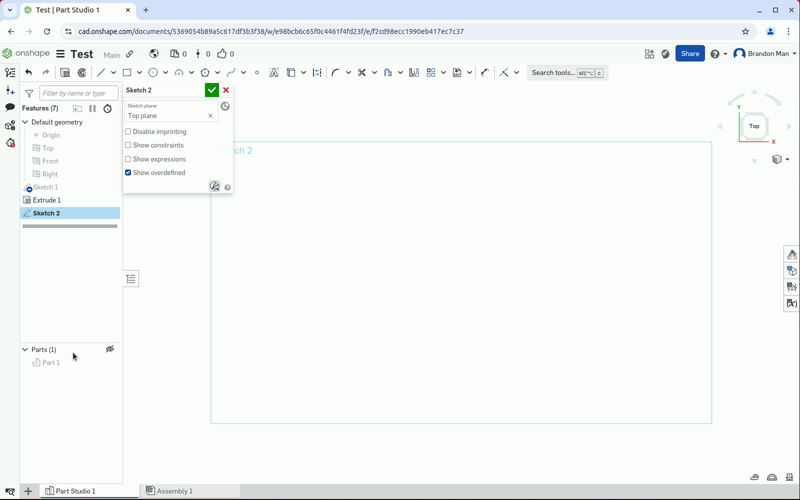
key(c)
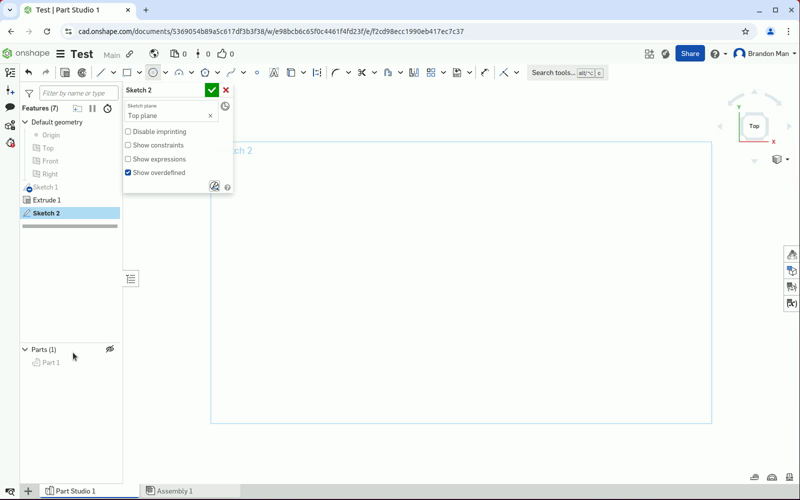
key_down(shift)
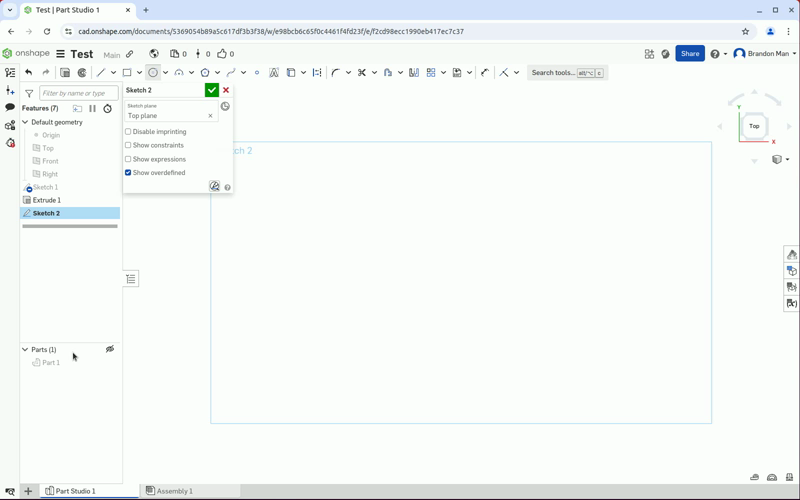
mouse_move(416, 240)
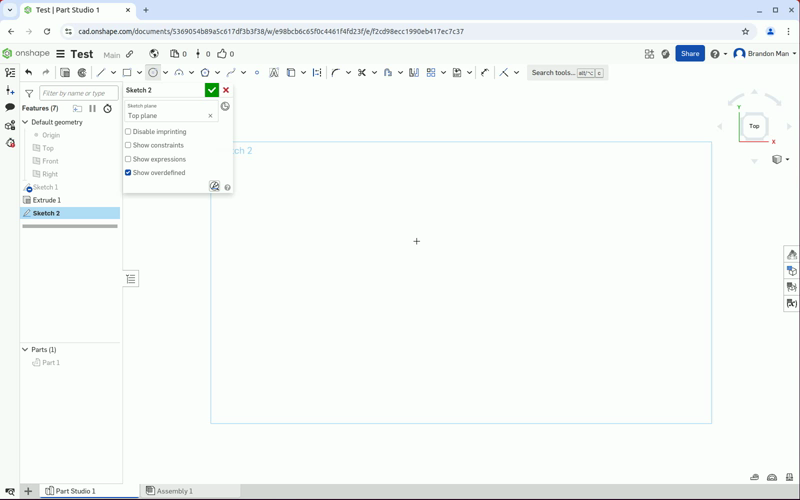
click(416, 240)
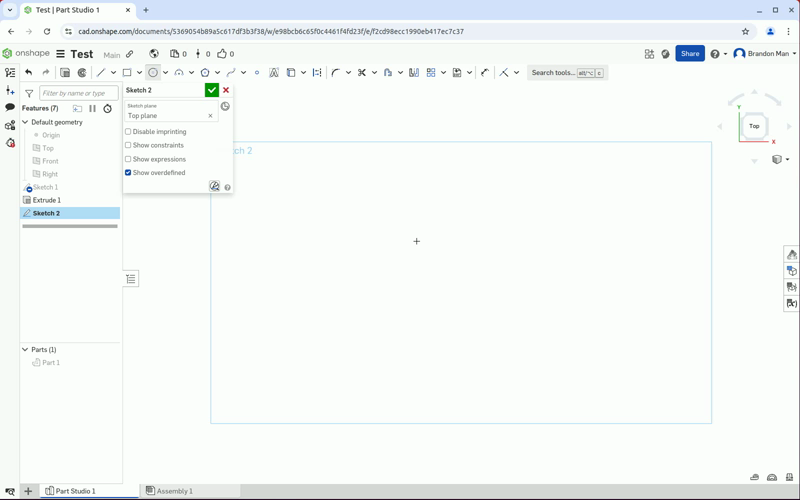
key_up(shift)
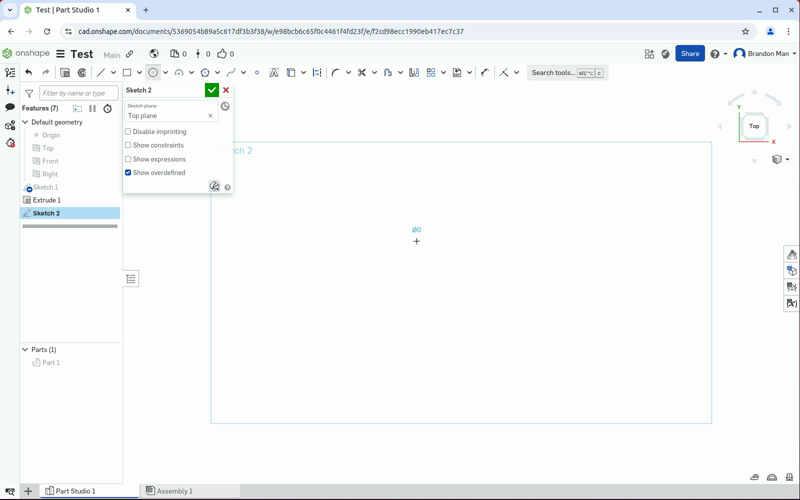
mouse_move(425, 240)
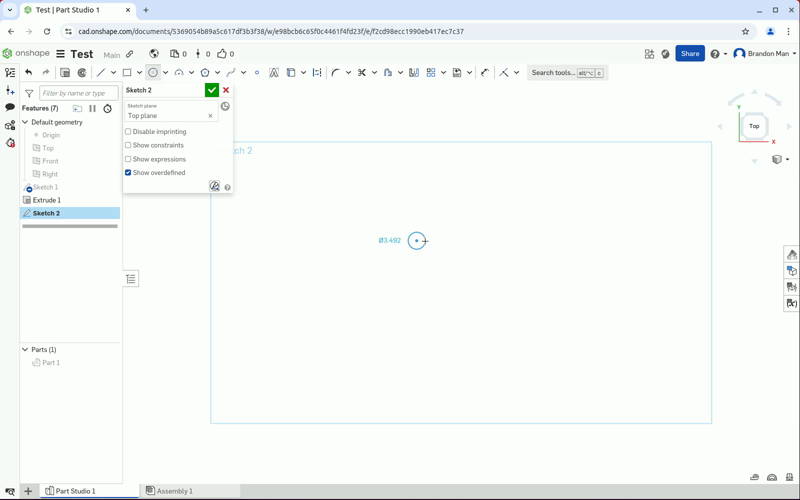
click(425, 240)
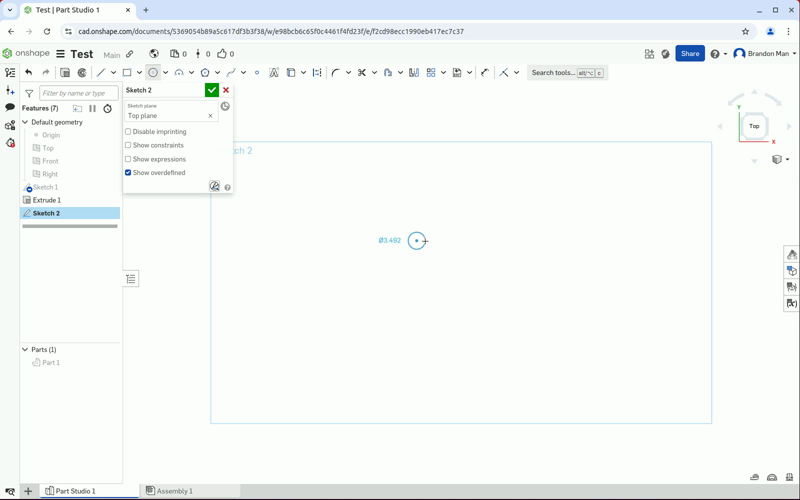
key(esc)
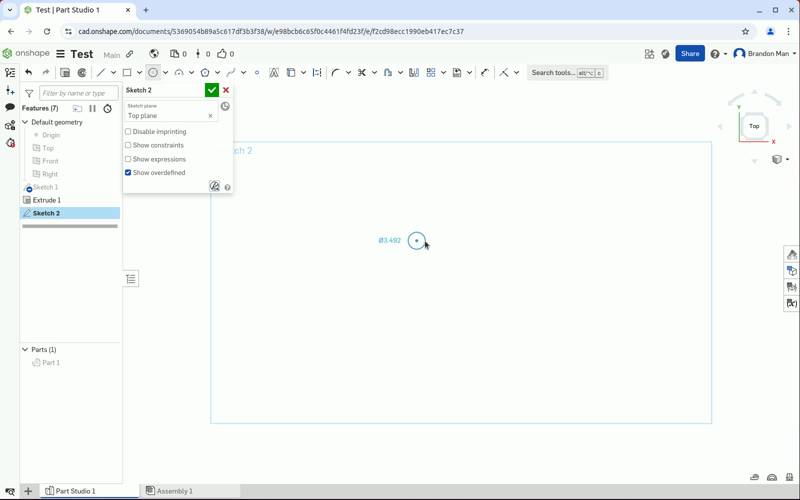
mouse_move(418, 248)
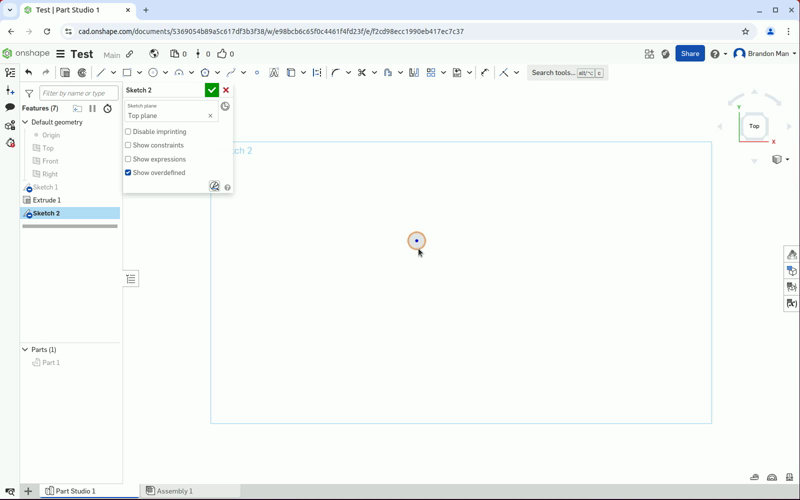
scroll(6)
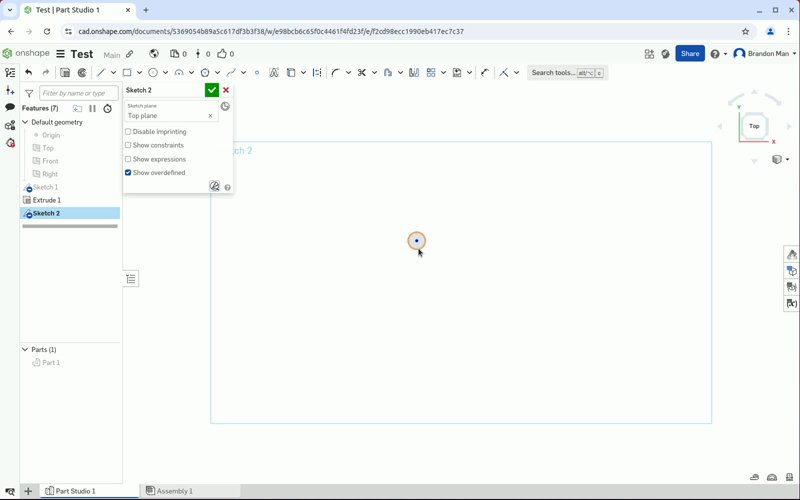
scroll(6)
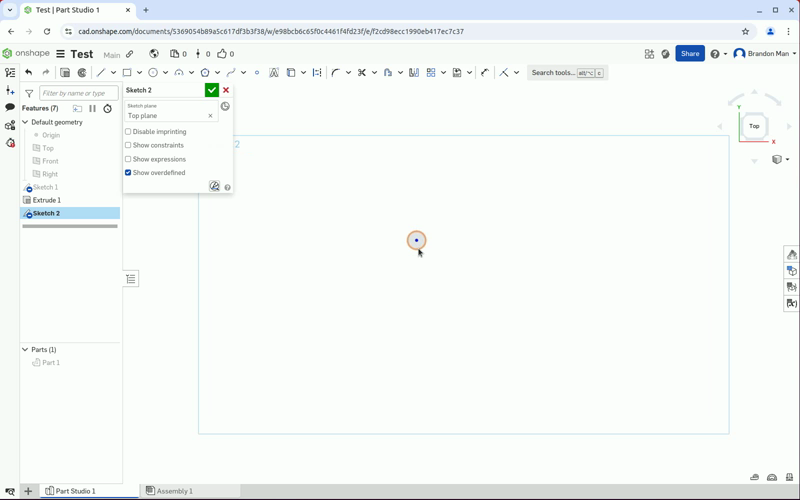
scroll(6)
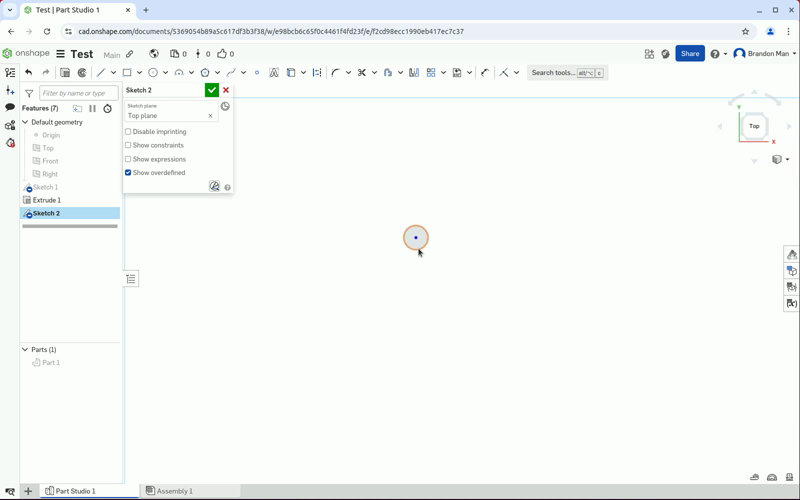
scroll(6)
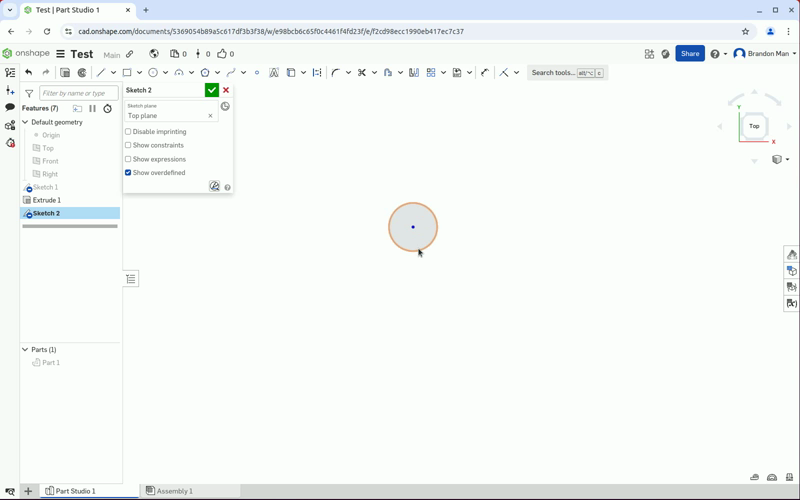
scroll(6)
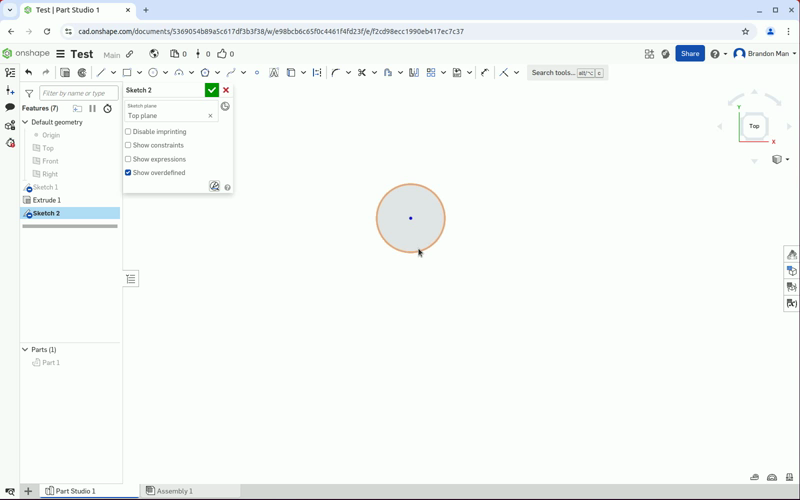
scroll(6)
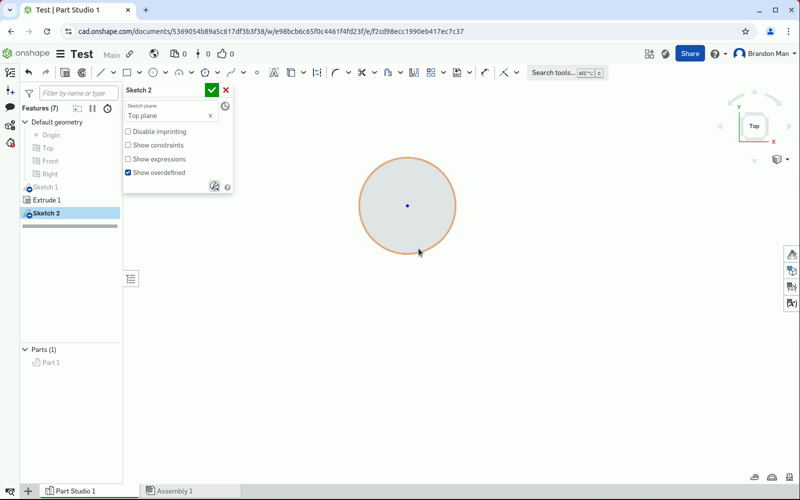
scroll(6)
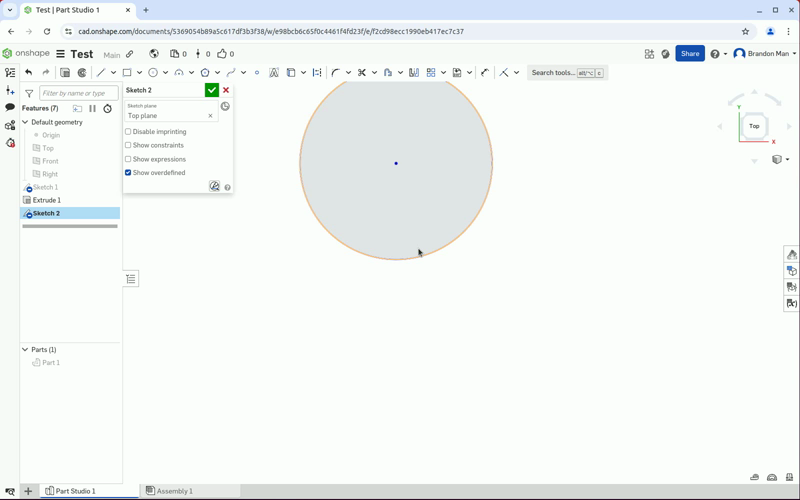
click(418, 248)
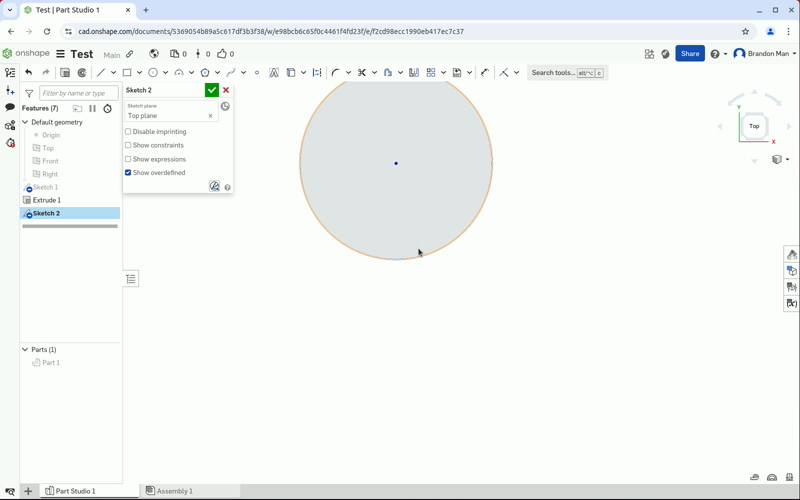
scroll(-6)
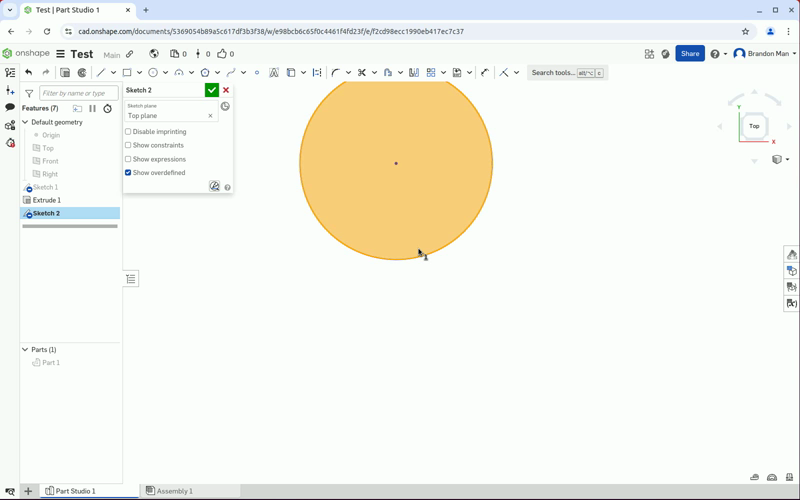
scroll(-6)
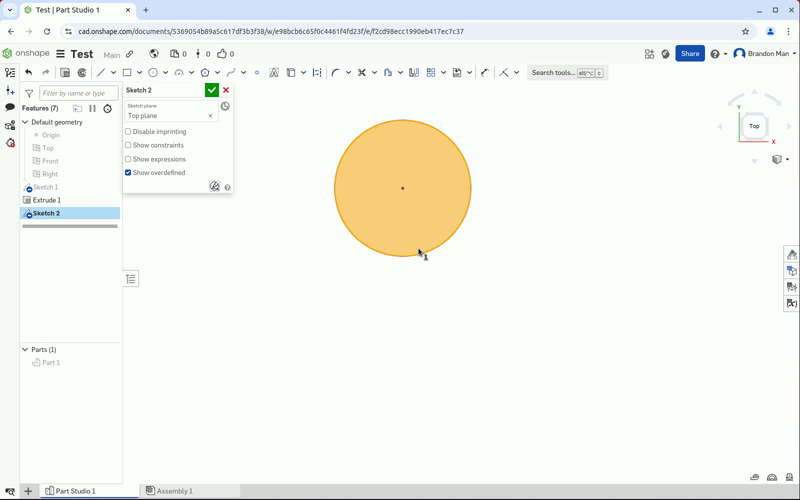
scroll(-6)
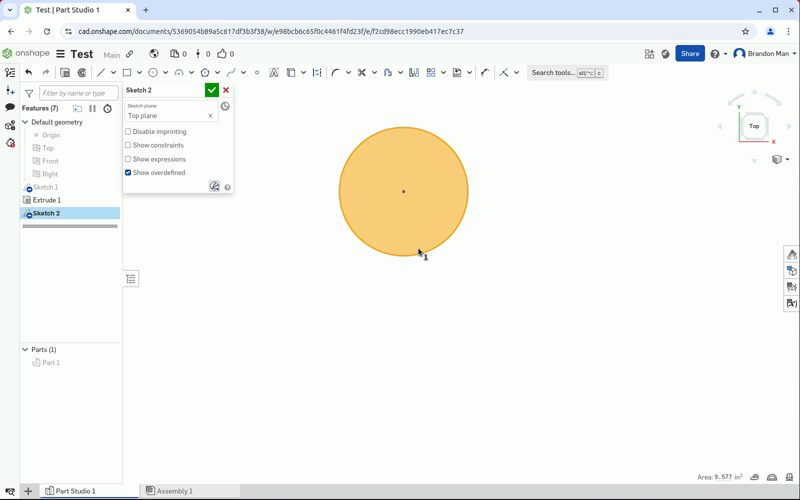
scroll(-6)
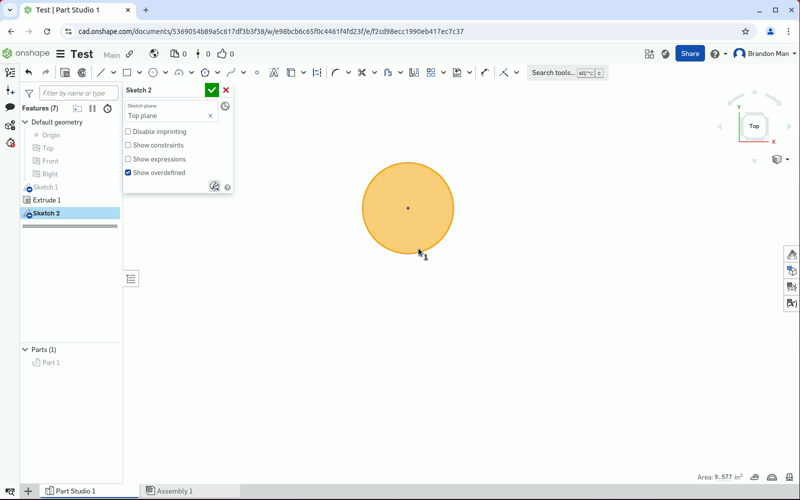
scroll(-6)
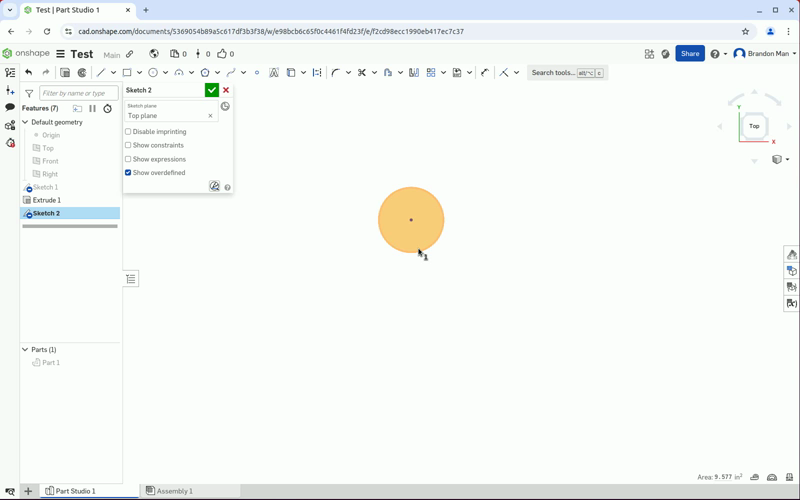
scroll(-6)
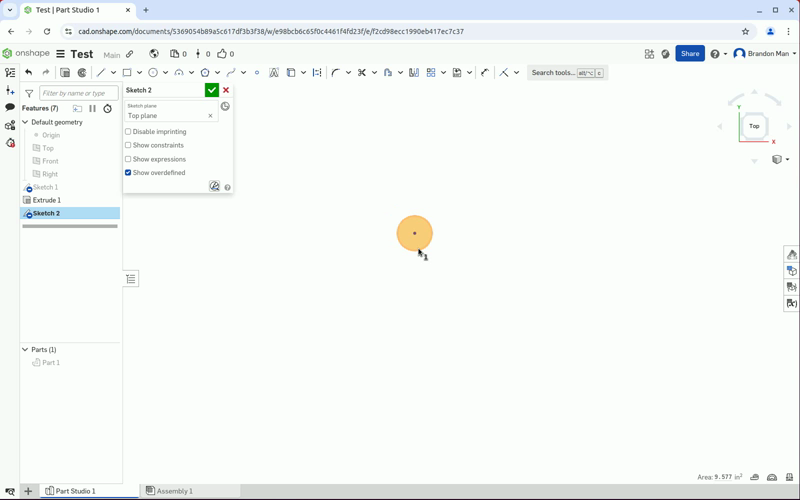
scroll(-6)
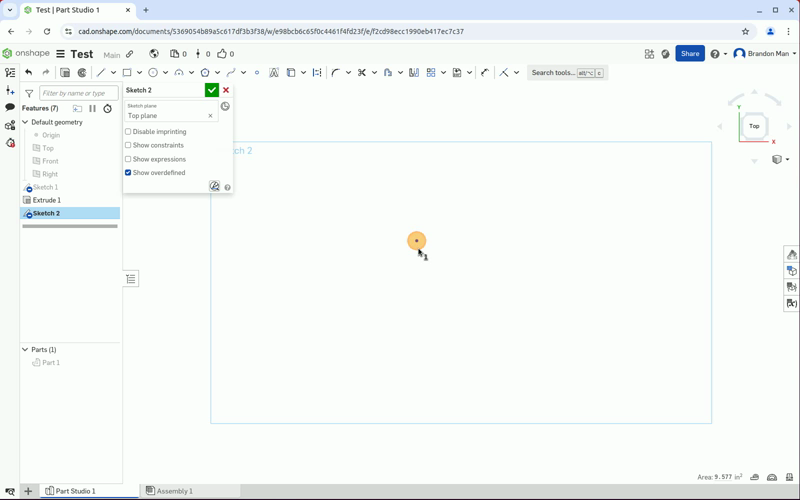
mouse_move(73, 352)
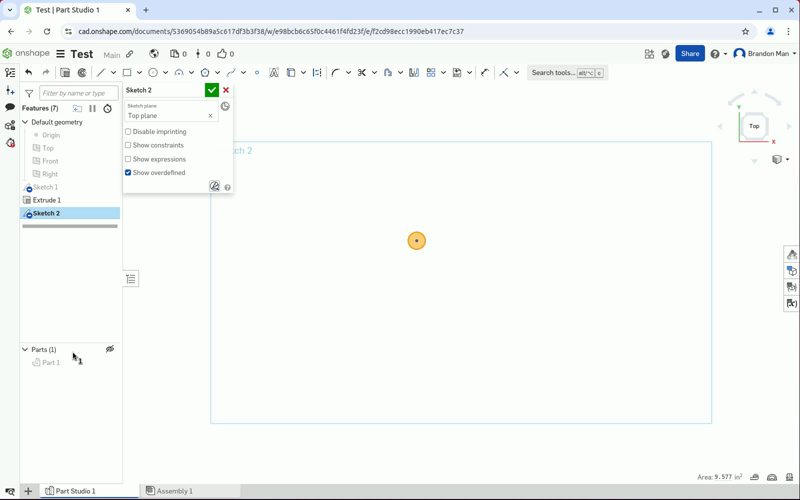
key(shift+y)
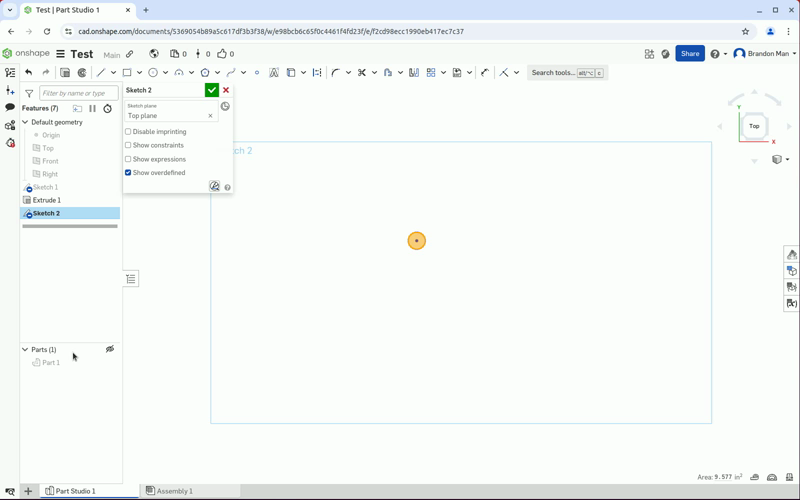
key(shift+e)
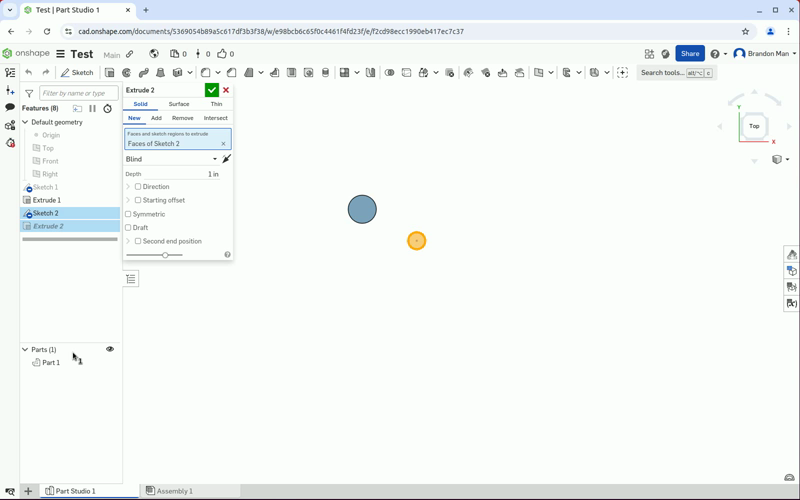
mouse_move(143, 106)
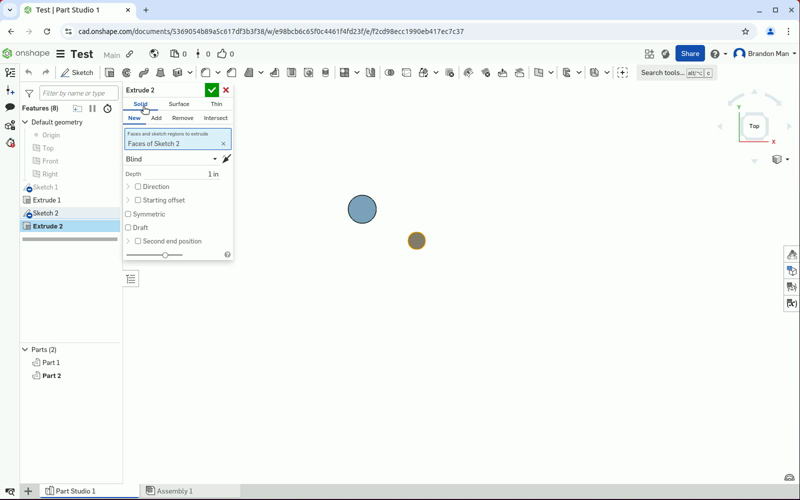
click(143, 106)
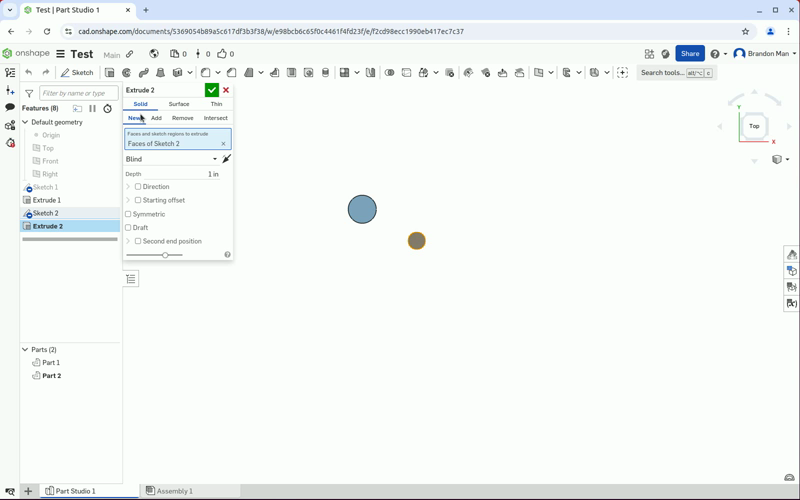
mouse_move(137, 120)
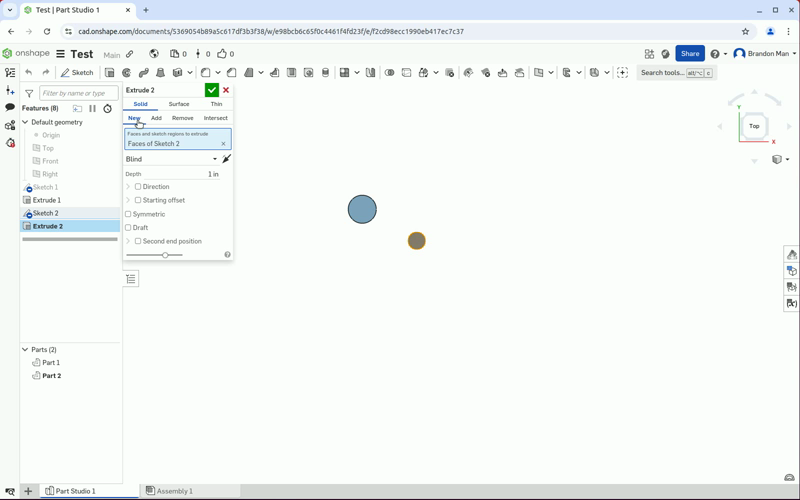
click(137, 120)
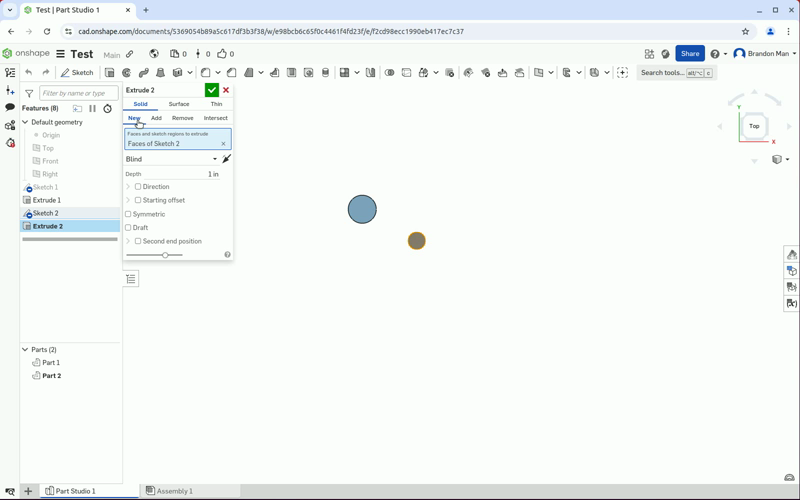
key(tab, 4)
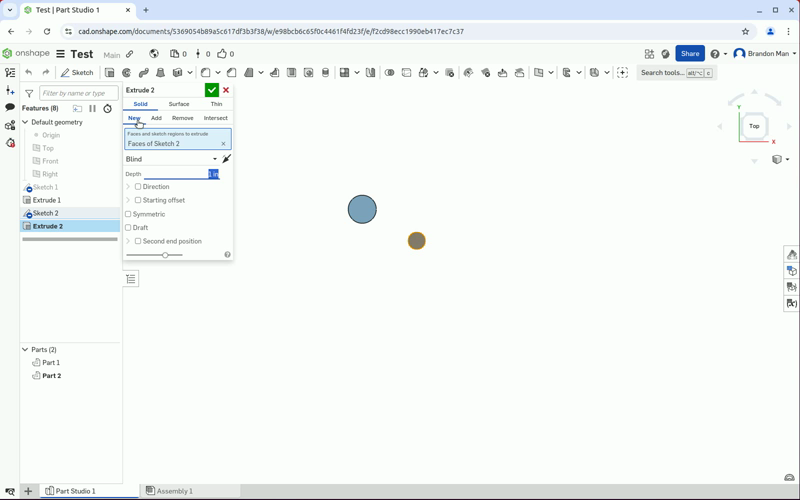
text(2.648)
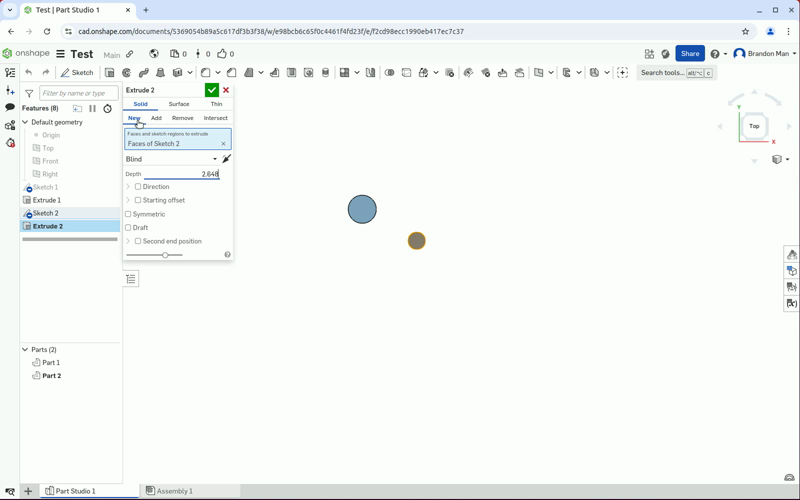
key(enter)
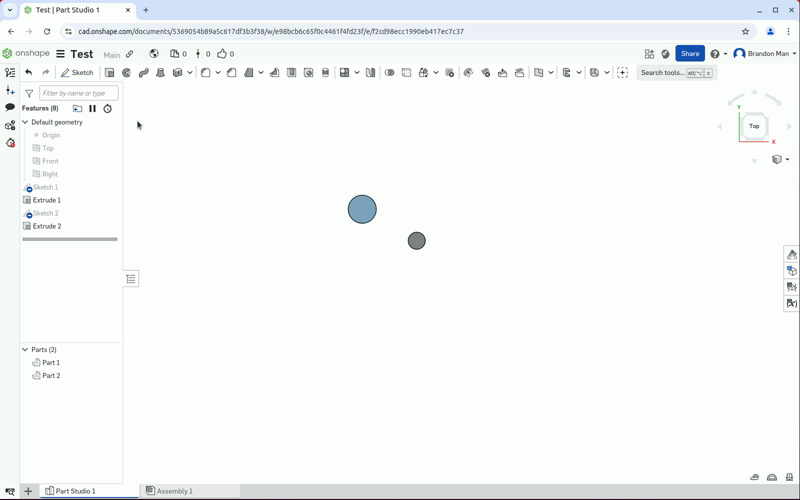
key(shift+h)
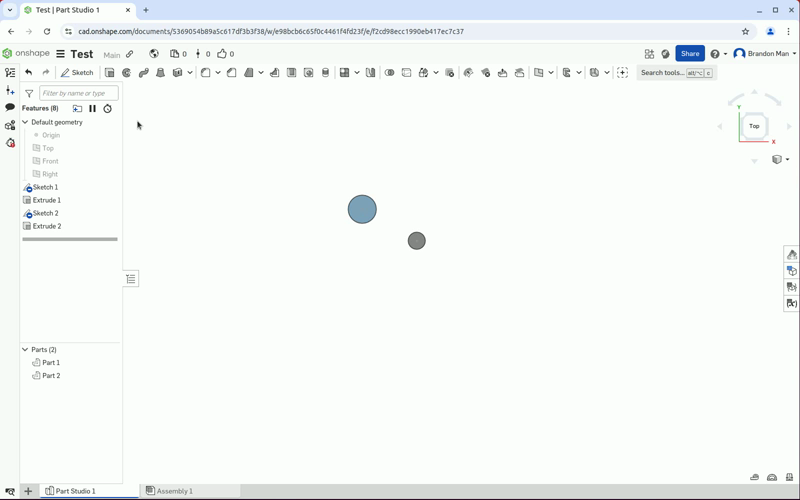
key(shift+h)
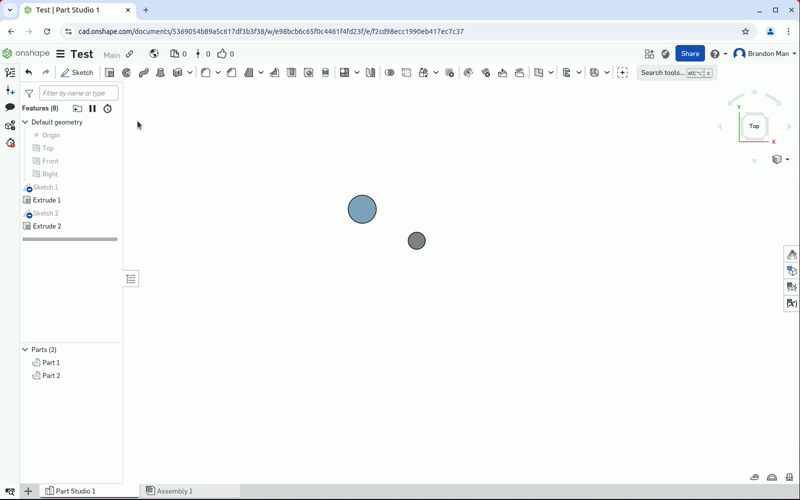
mouse_move(73, 189)
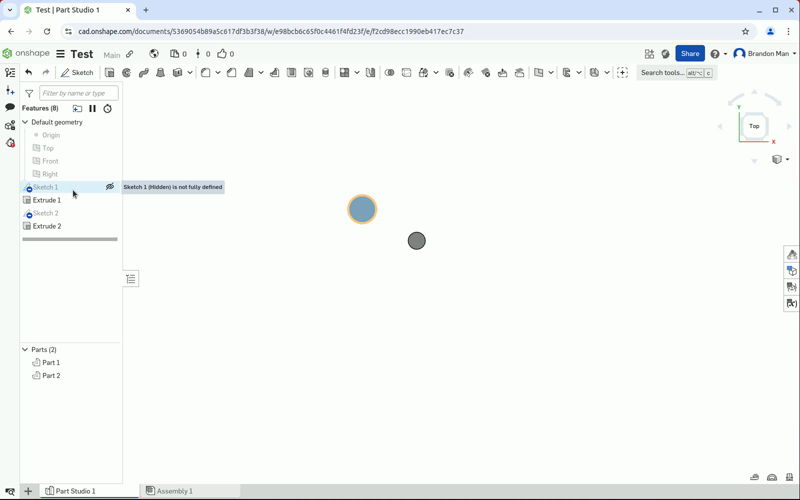
click(73, 189)
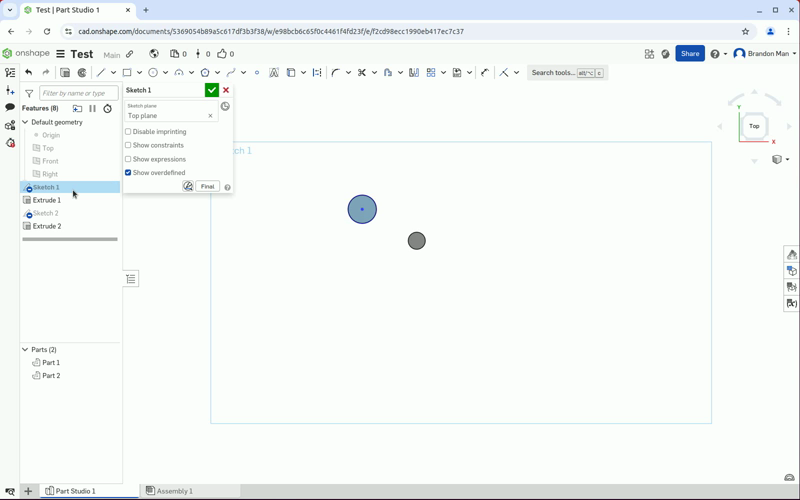
mouse_move(229, 92)
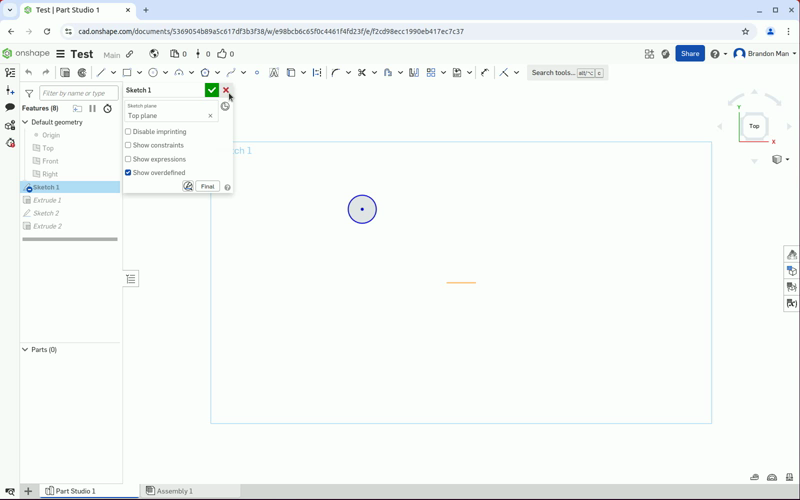
click(229, 92)
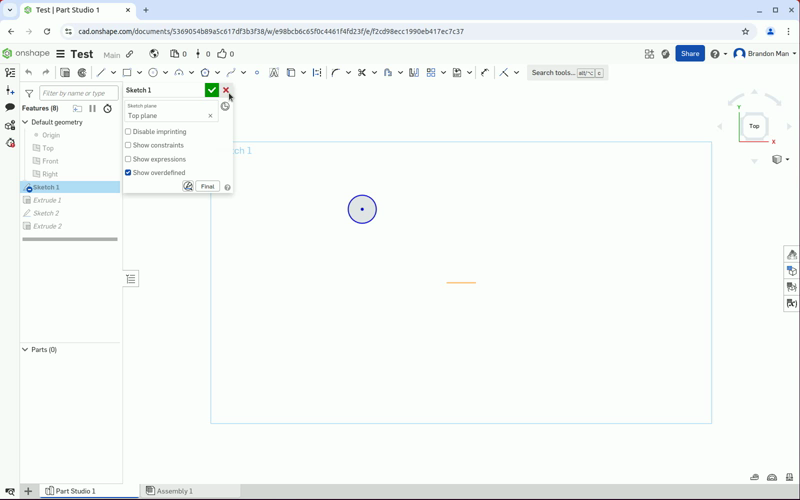
key(shift+s)
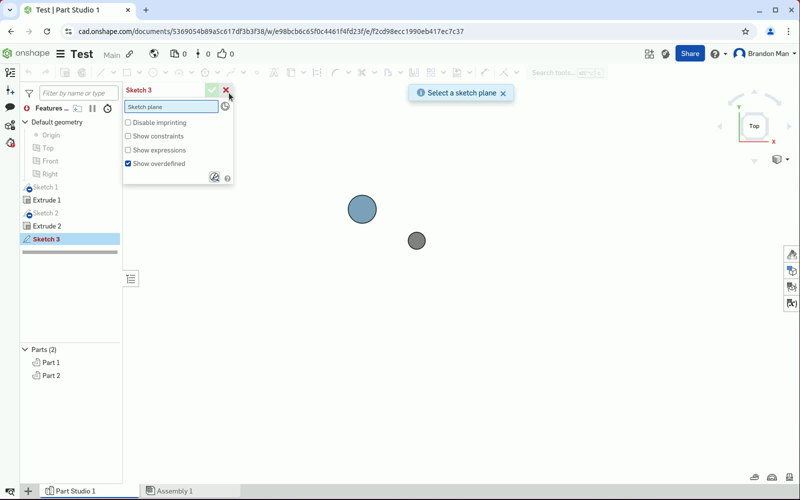
mouse_move(73, 150)
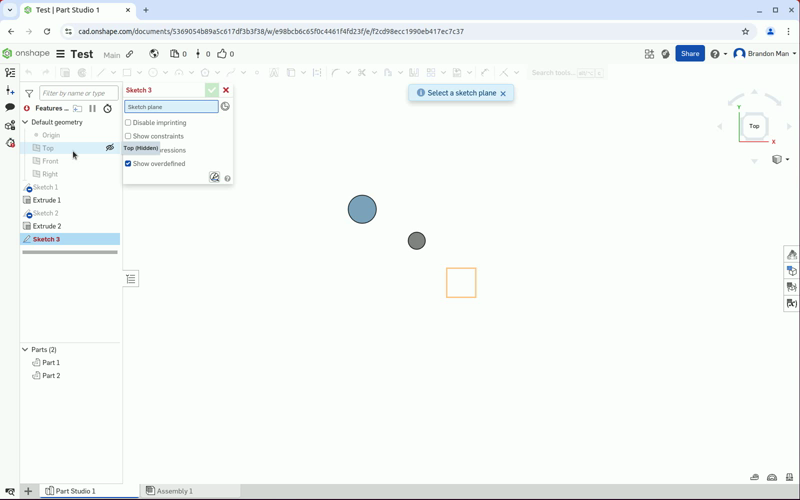
click(73, 150)
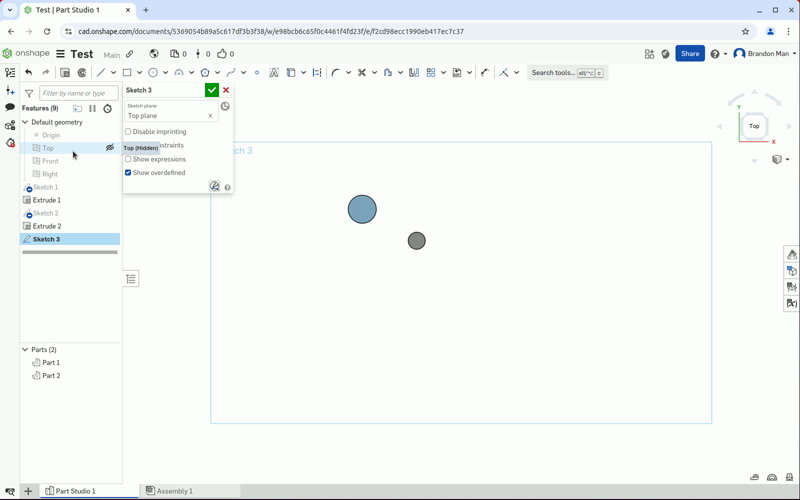
mouse_move(73, 352)
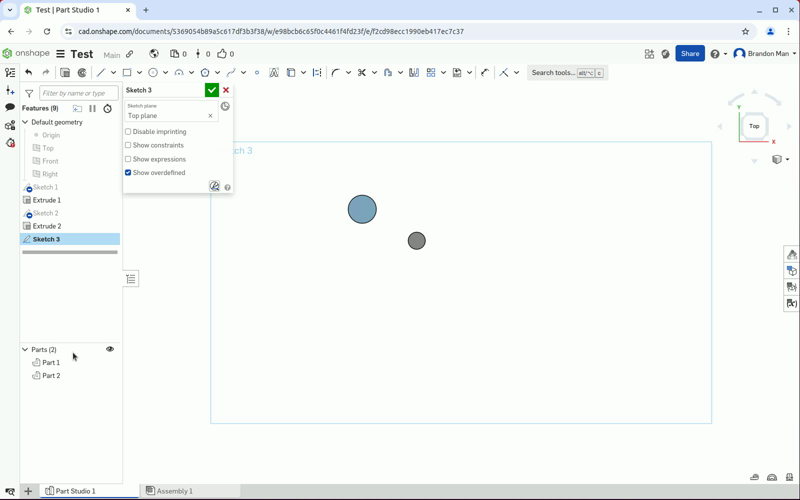
key(y)
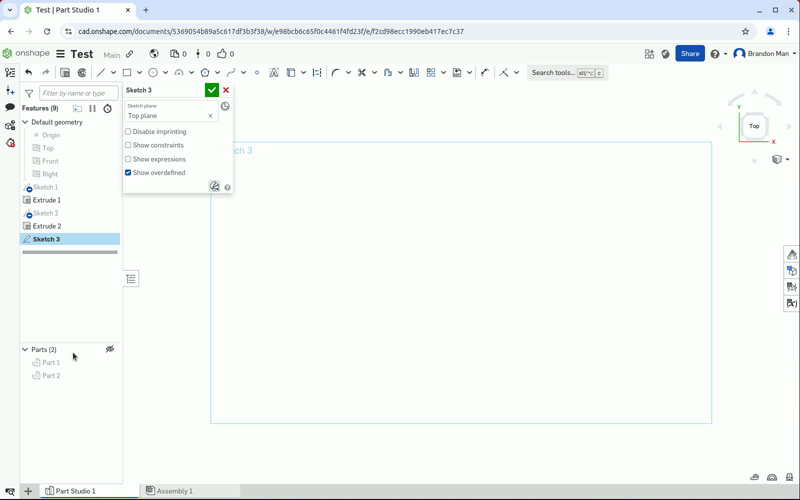
key(c)
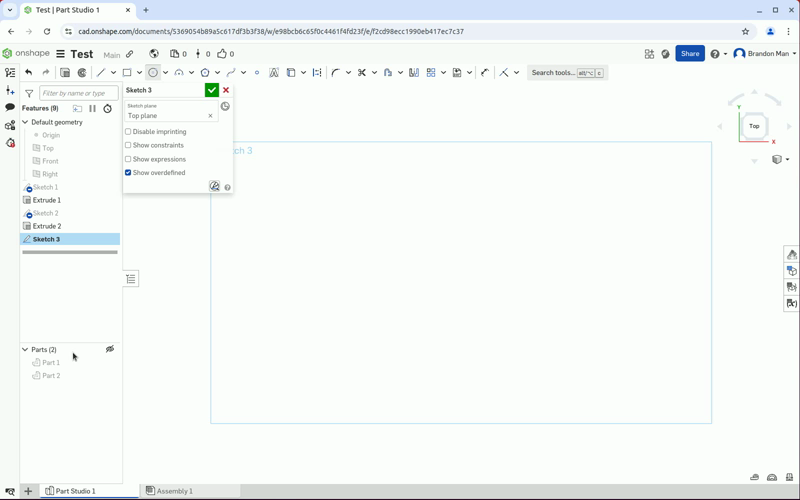
key_down(shift)
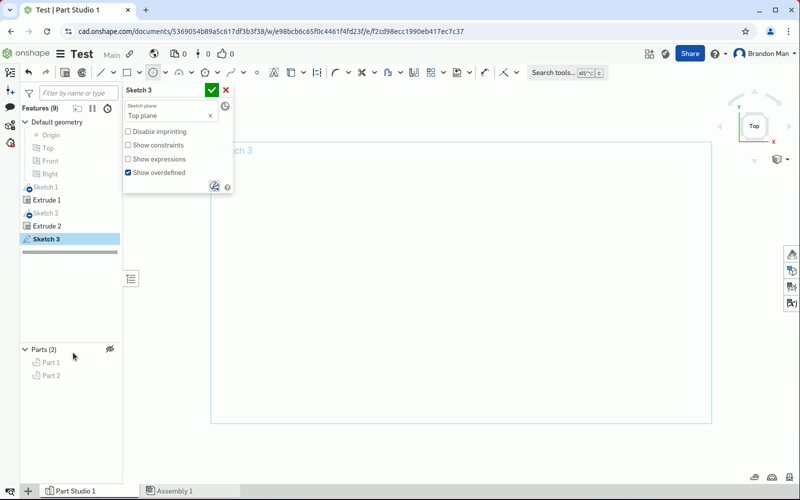
mouse_move(458, 240)
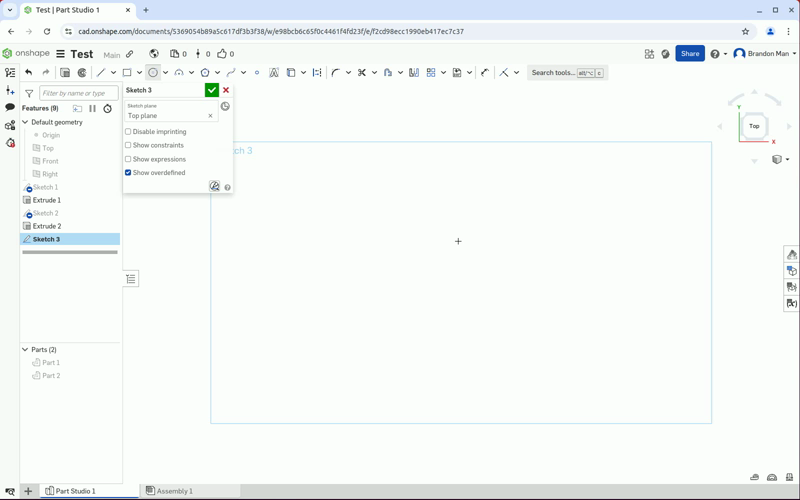
click(458, 240)
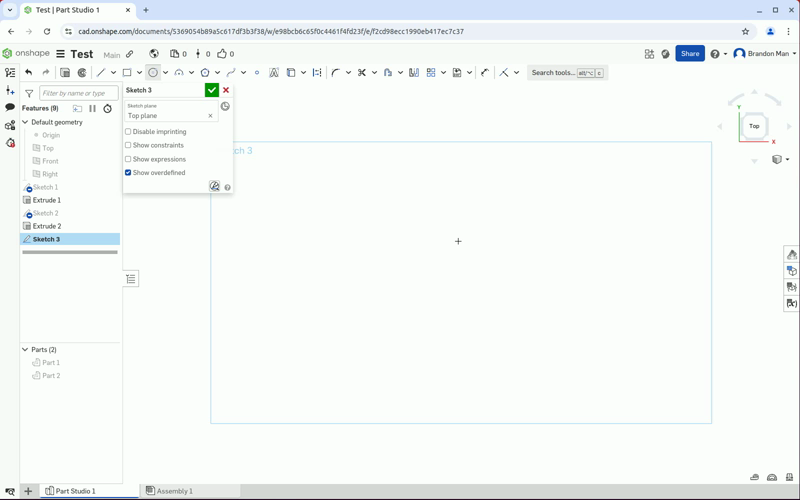
key_up(shift)
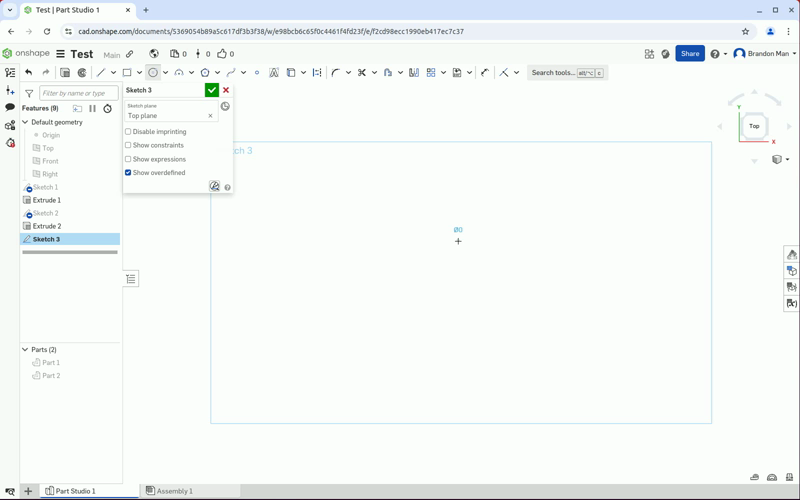
mouse_move(472, 240)
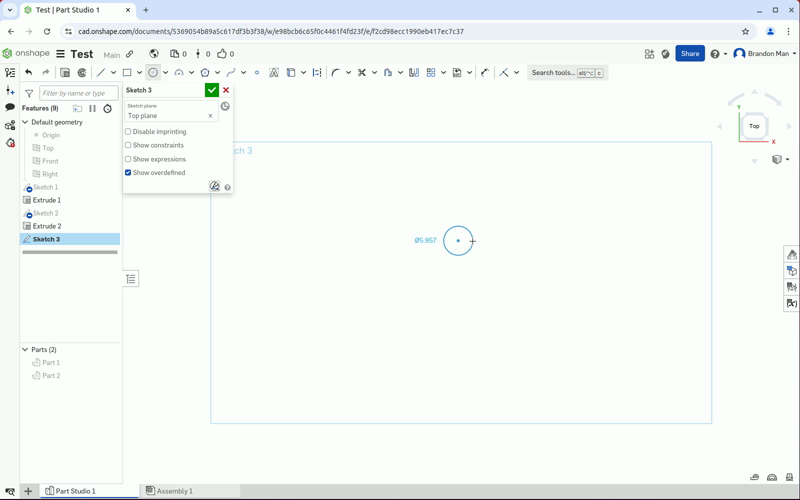
click(472, 240)
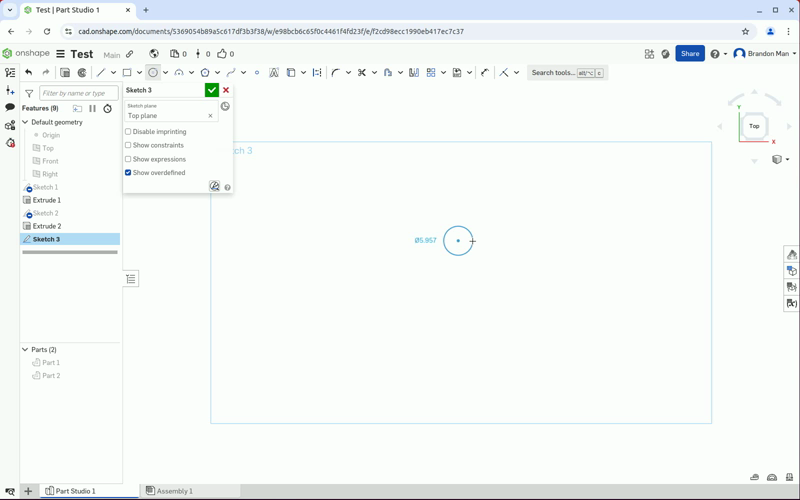
key(esc)
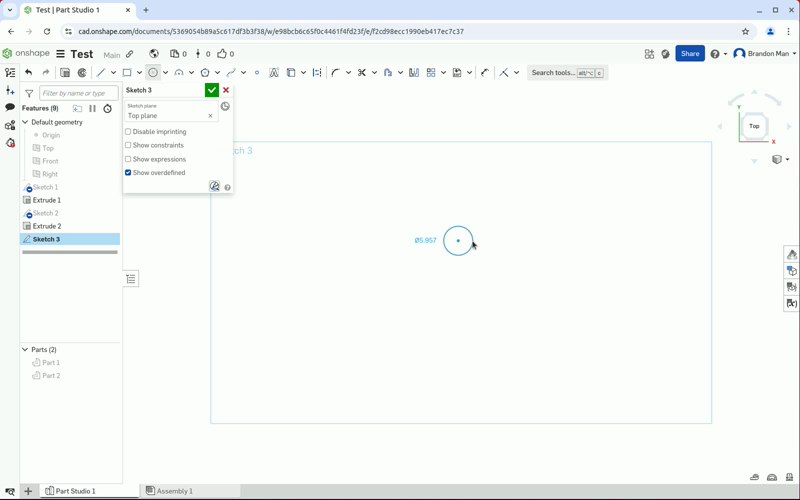
key(c)
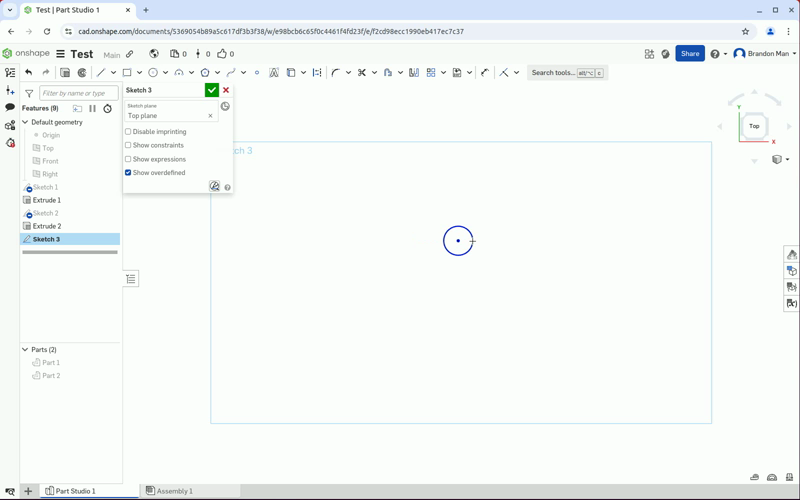
key_down(shift)
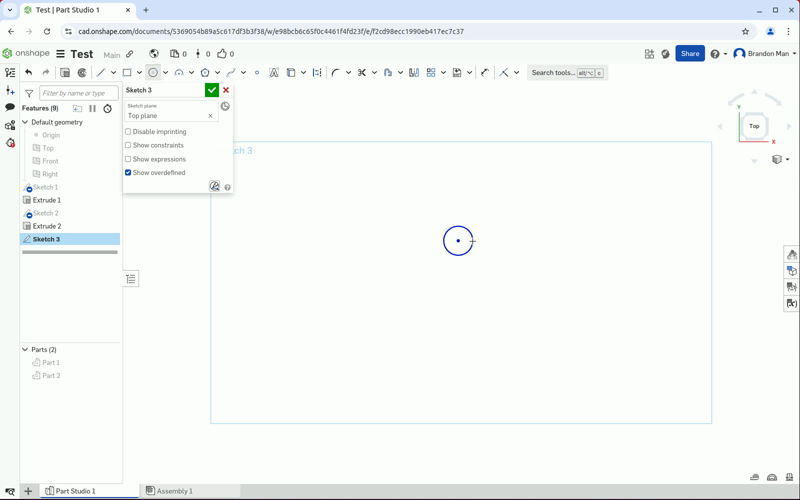
mouse_move(458, 240)
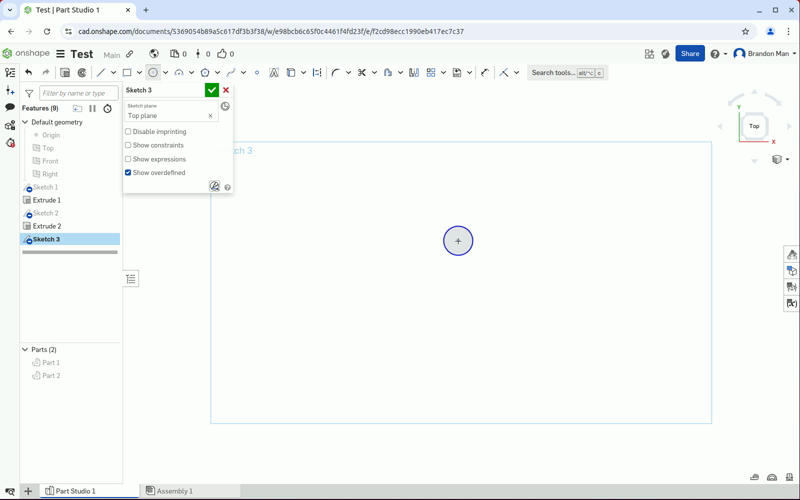
click(458, 240)
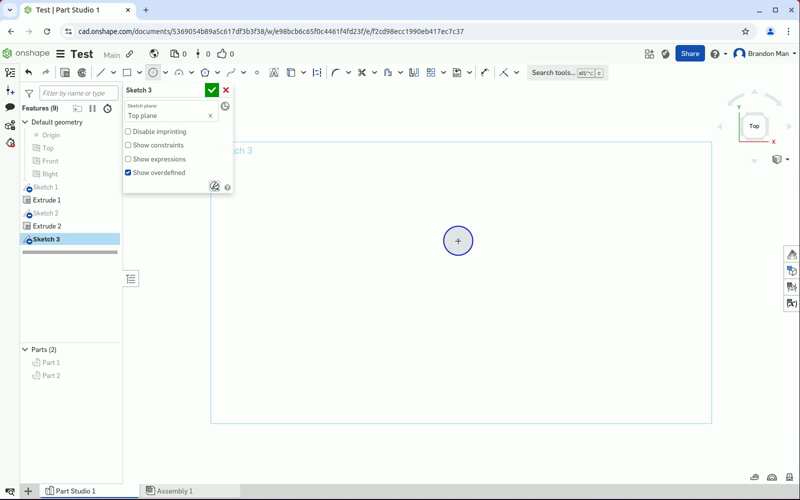
key_up(shift)
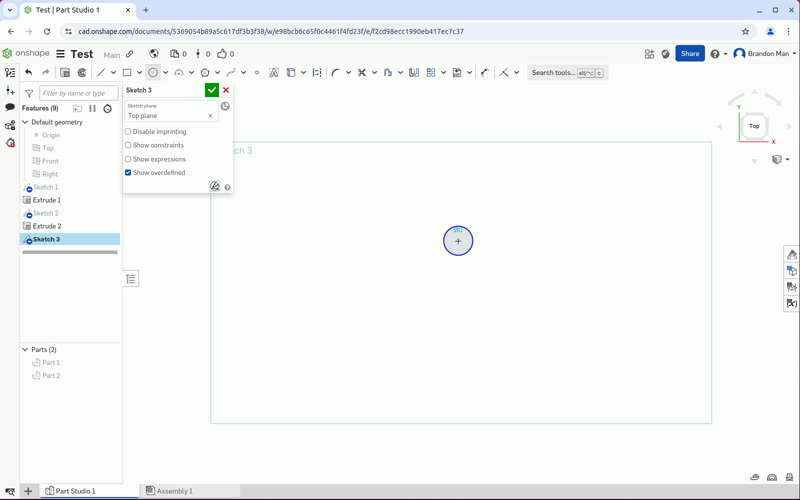
mouse_move(468, 240)
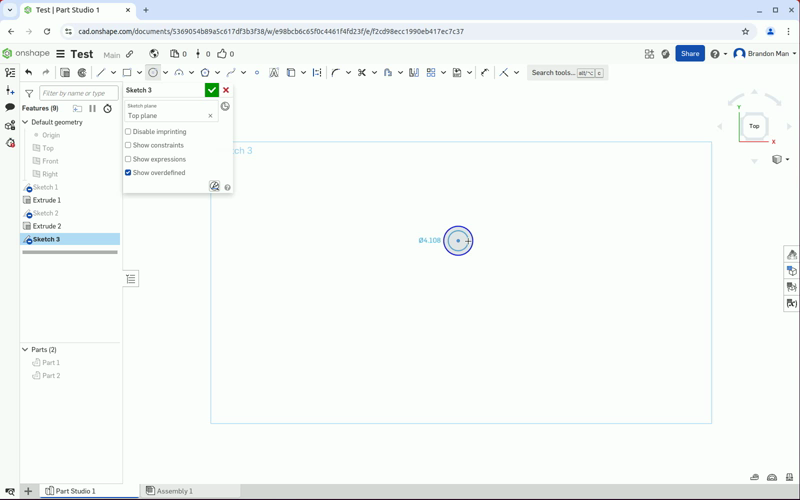
click(468, 240)
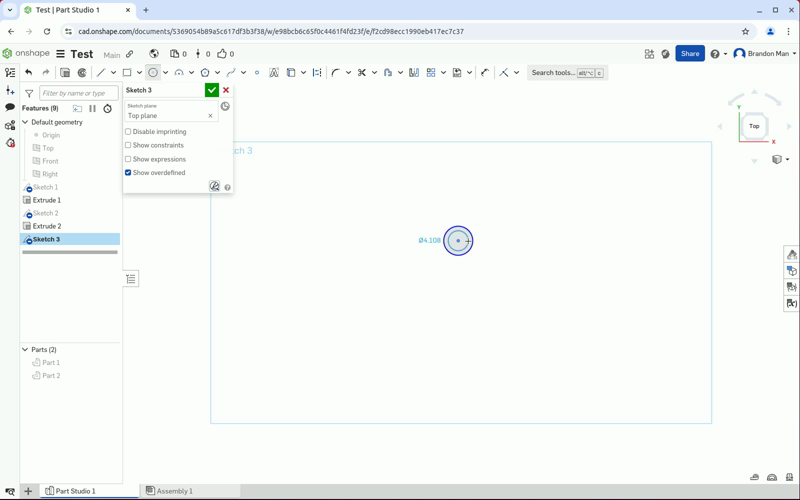
key(esc)
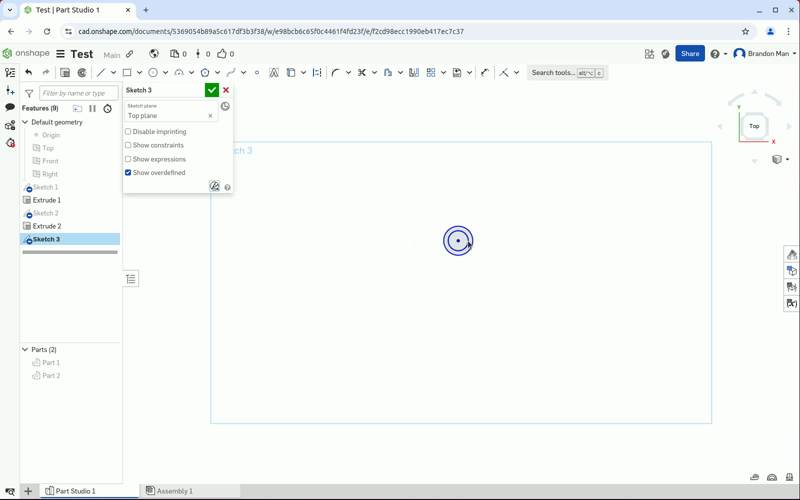
mouse_move(452, 250)
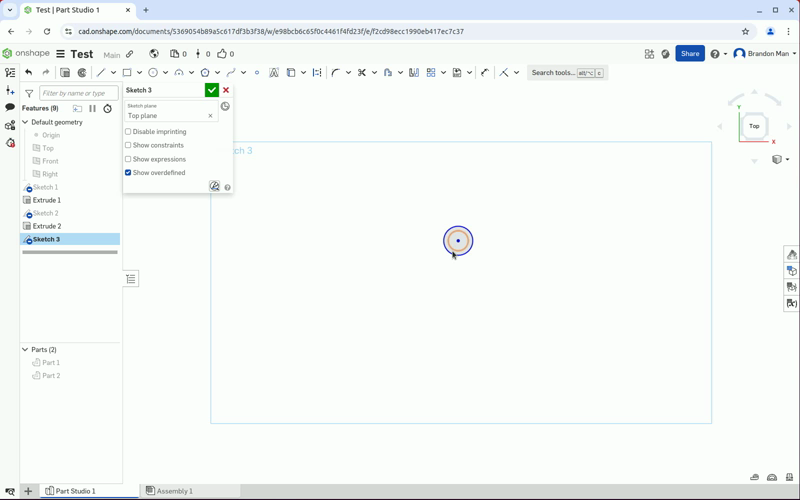
scroll(6)
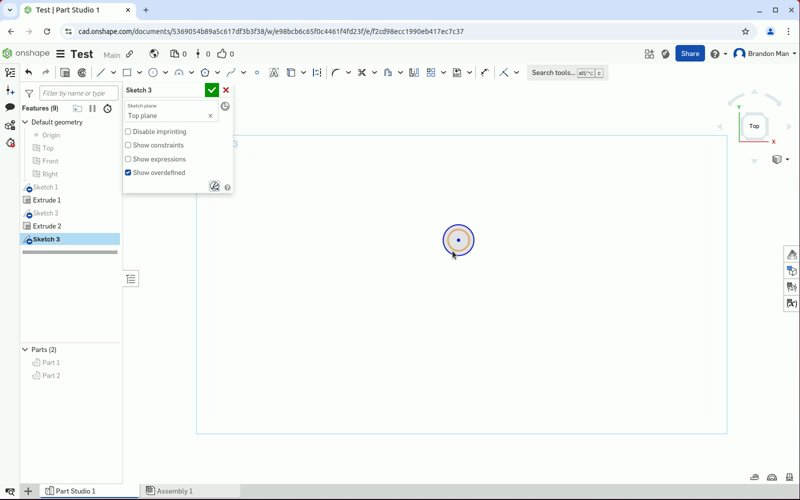
scroll(6)
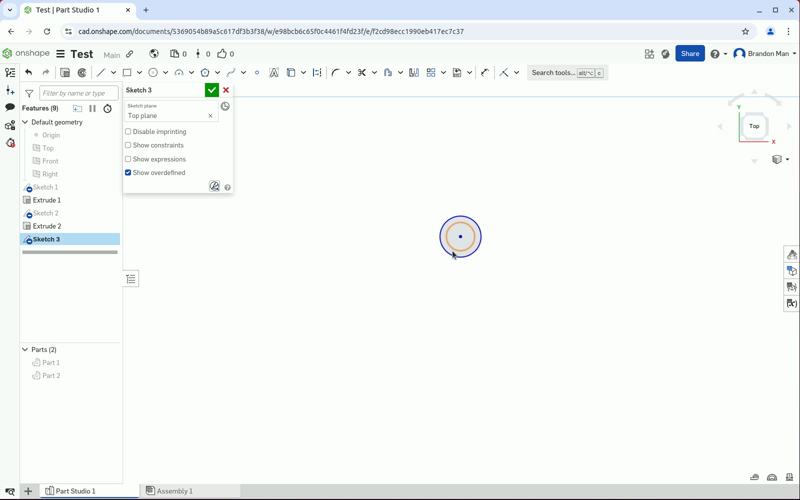
scroll(6)
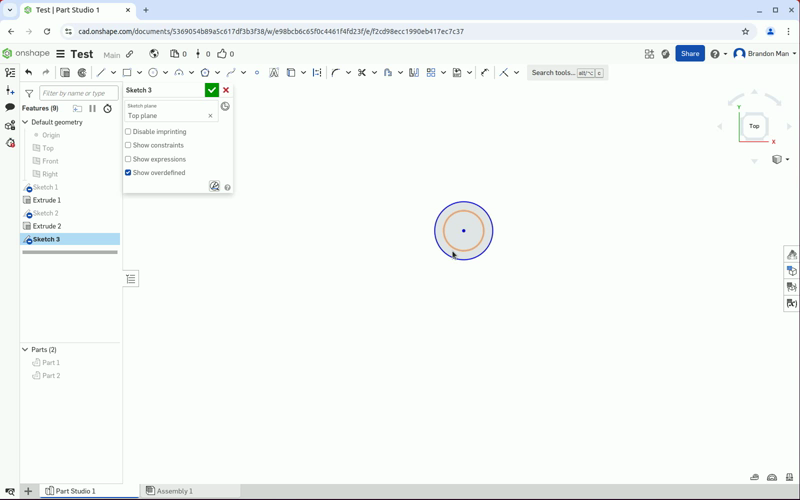
scroll(6)
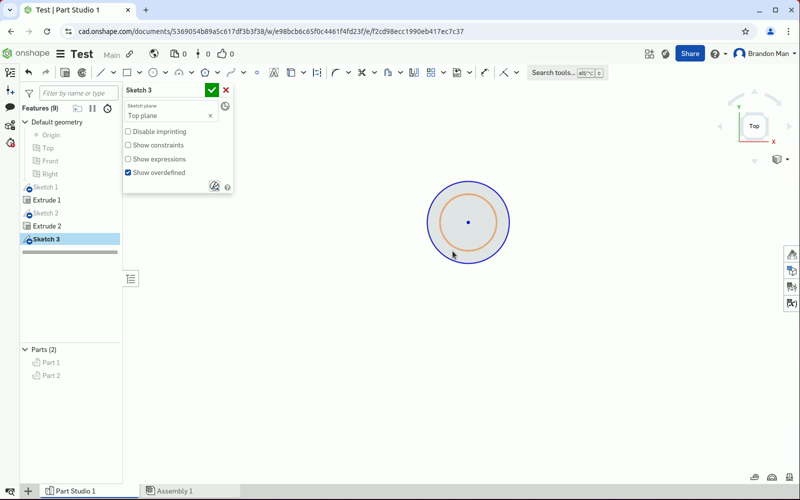
scroll(6)
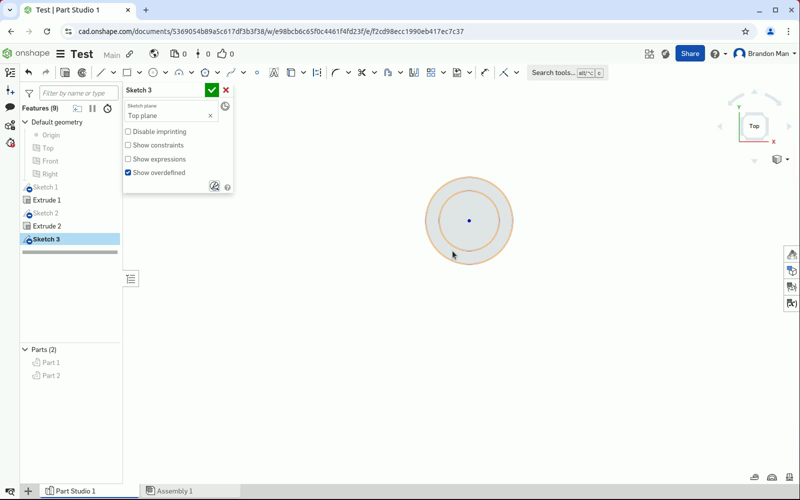
scroll(6)
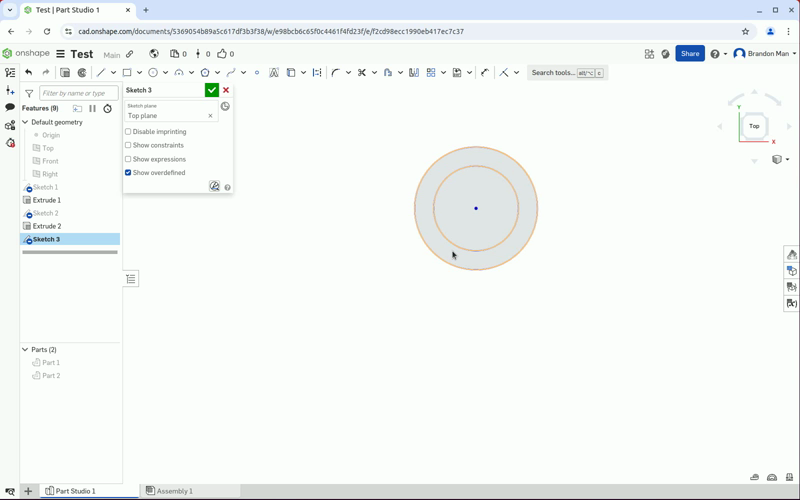
scroll(6)
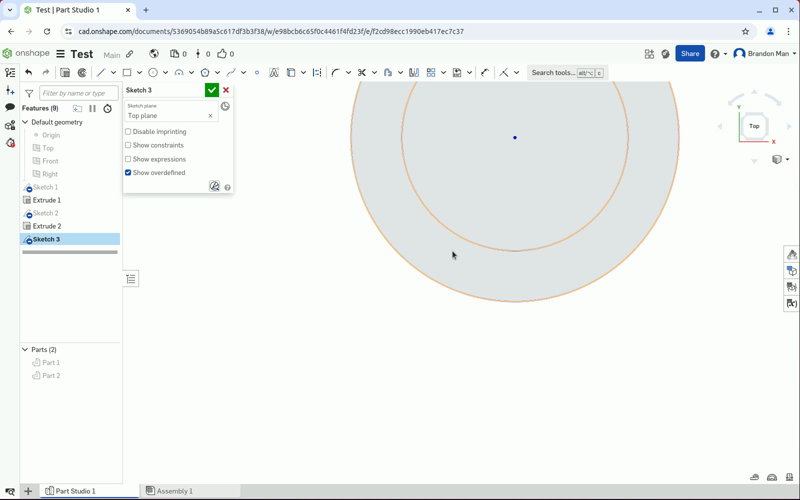
click(452, 250)
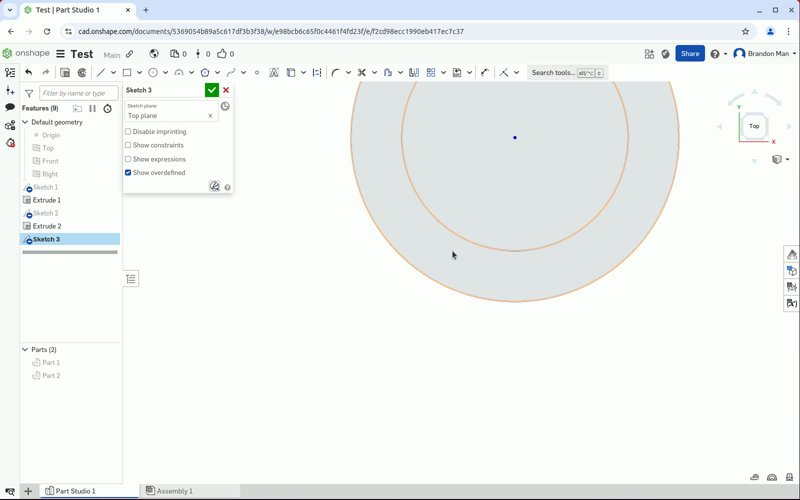
scroll(-6)
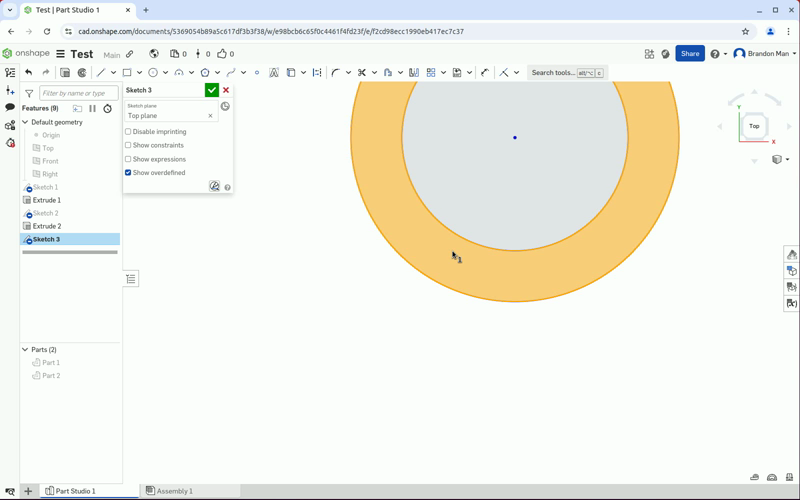
scroll(-6)
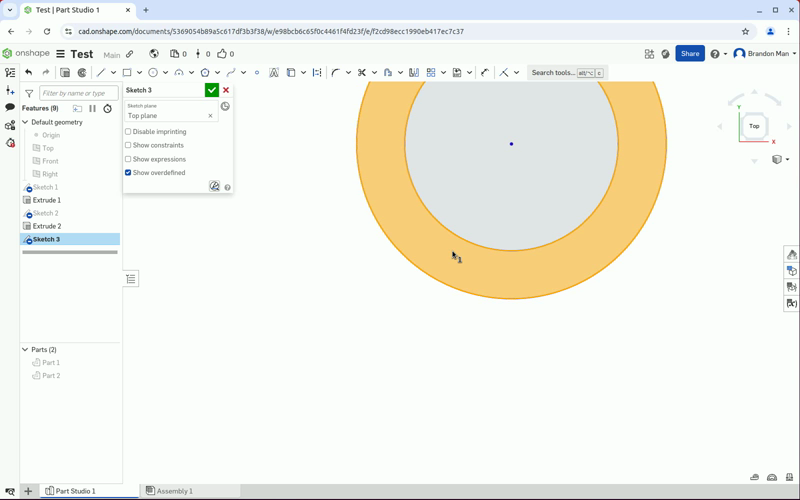
scroll(-6)
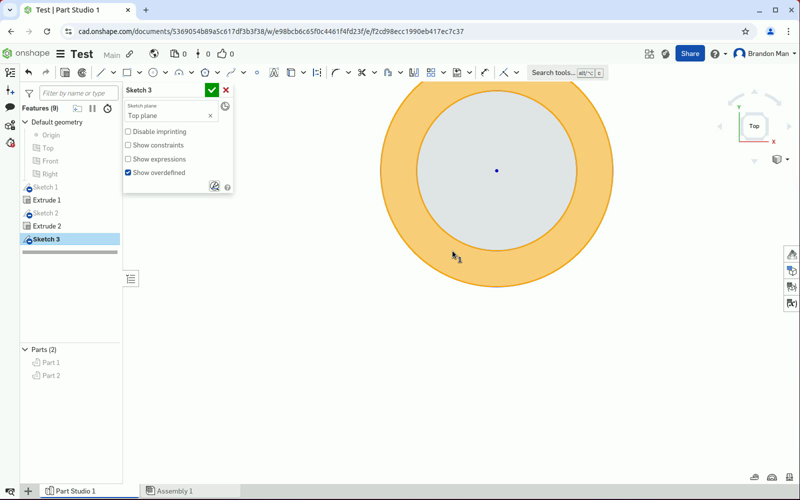
scroll(-6)
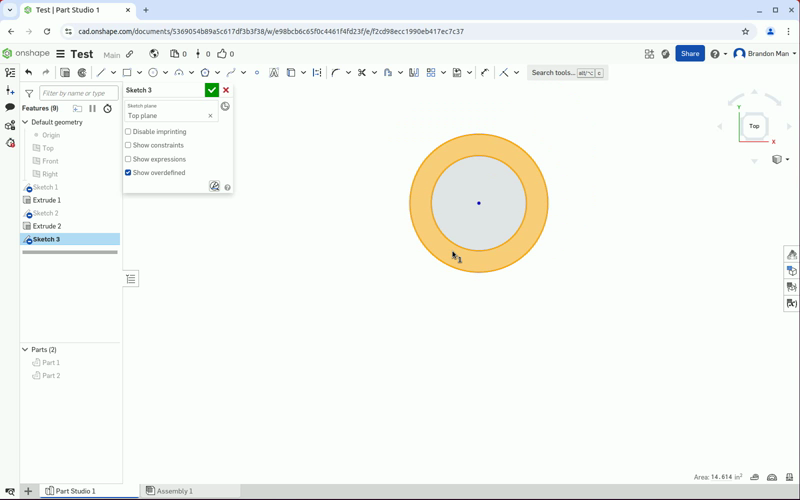
scroll(-6)
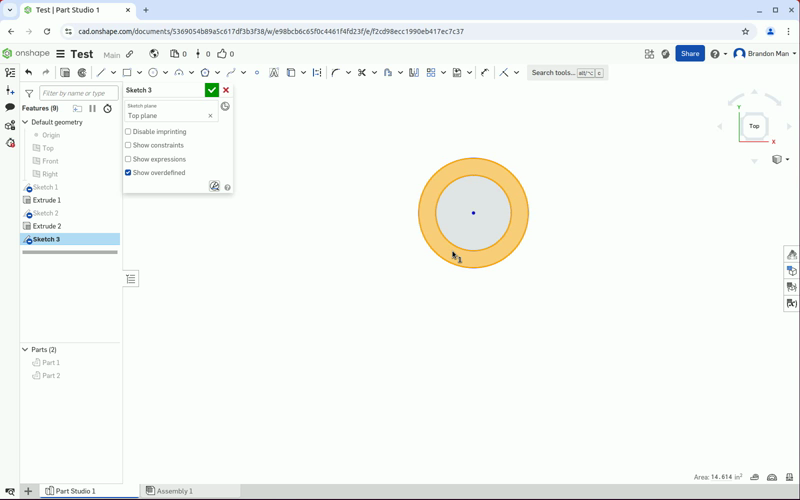
scroll(-6)
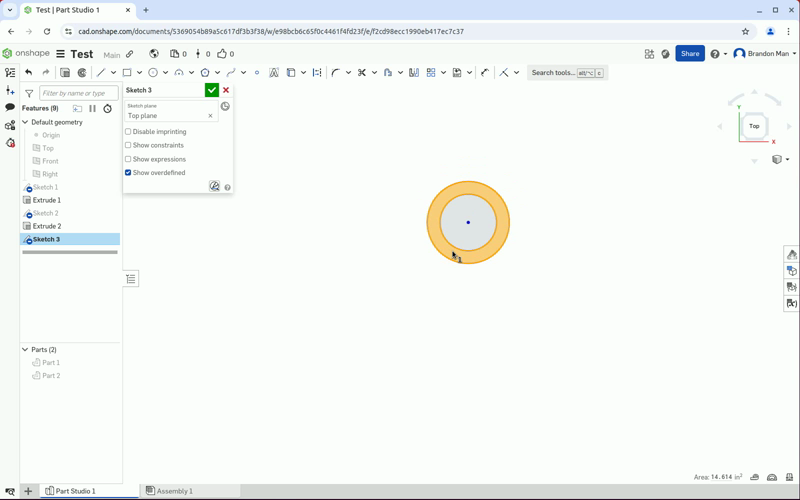
scroll(-6)
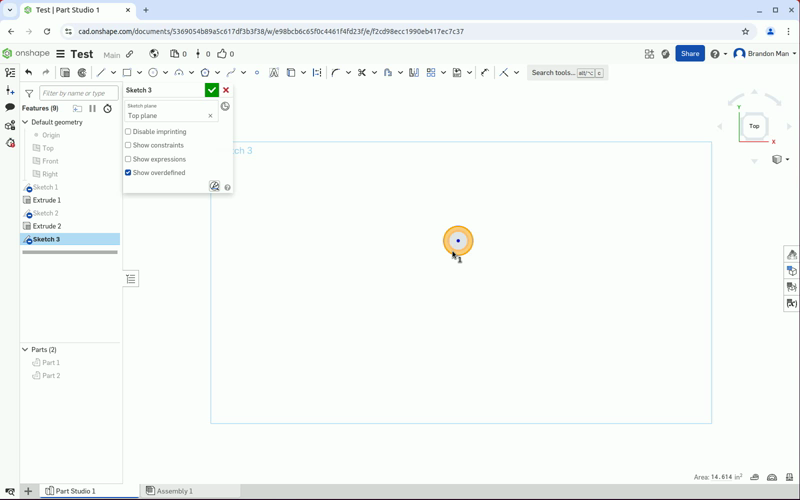
mouse_move(73, 352)
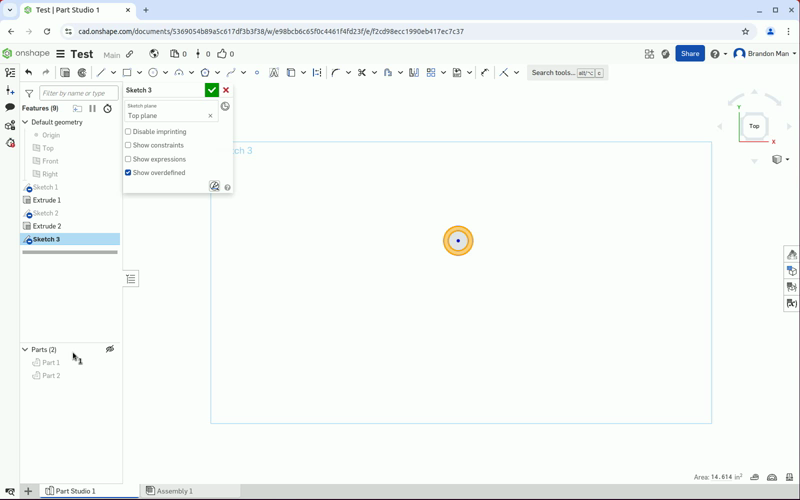
key(shift+y)
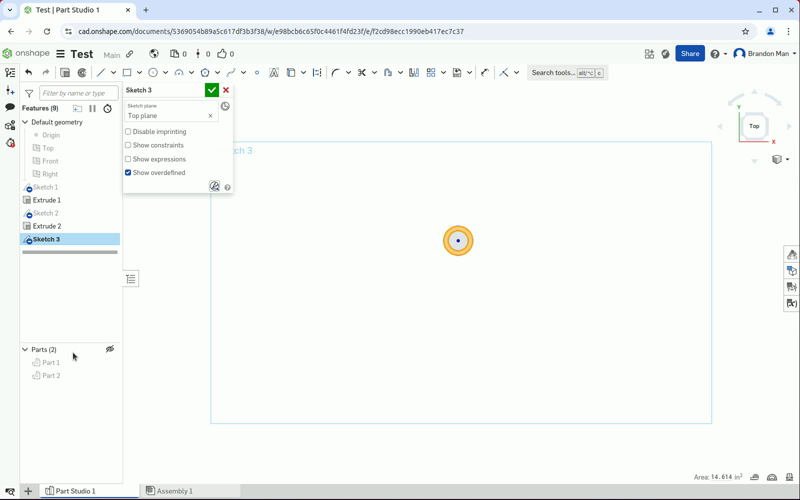
key(shift+e)
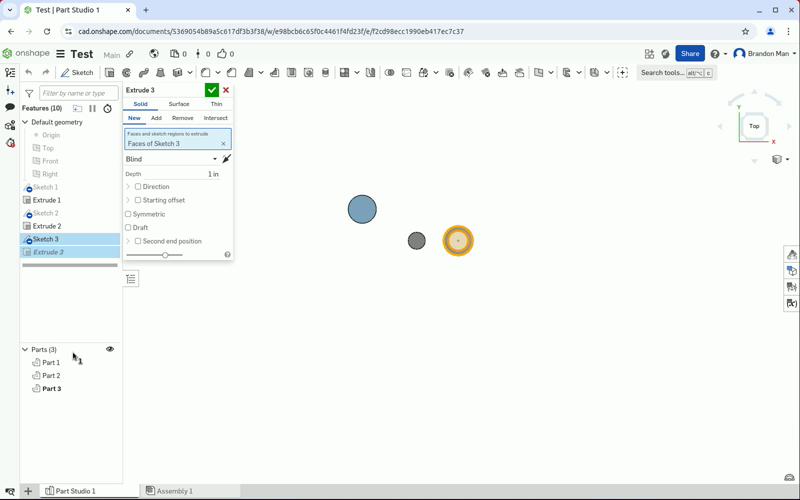
mouse_move(143, 106)
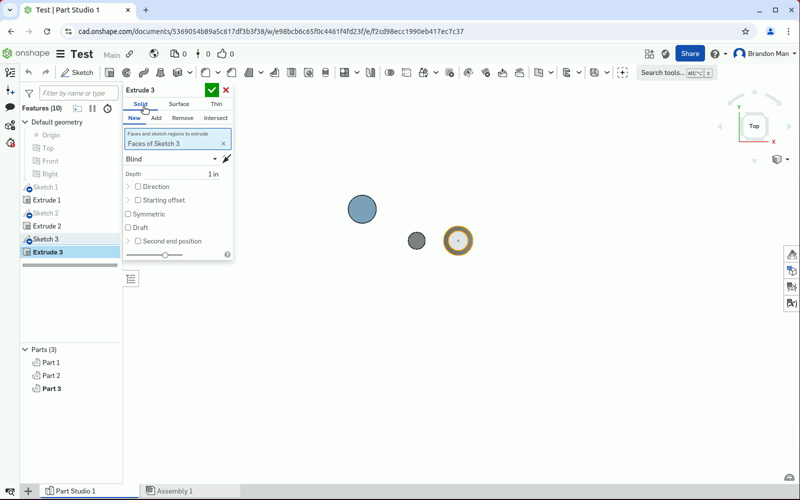
click(143, 106)
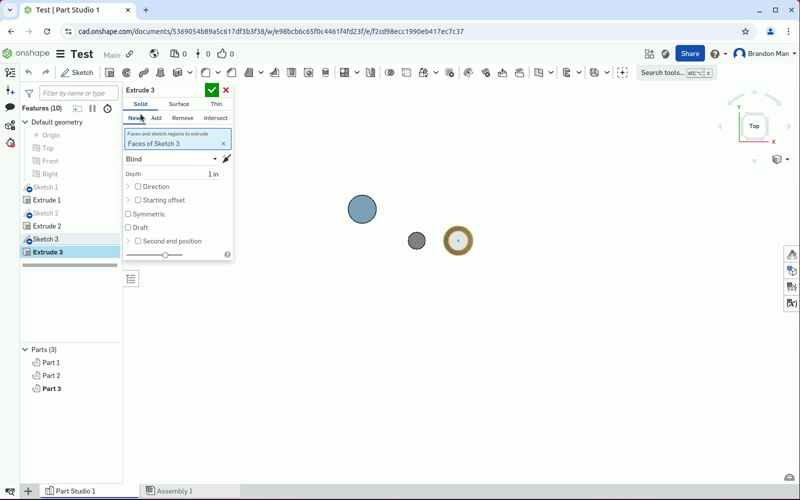
mouse_move(137, 120)
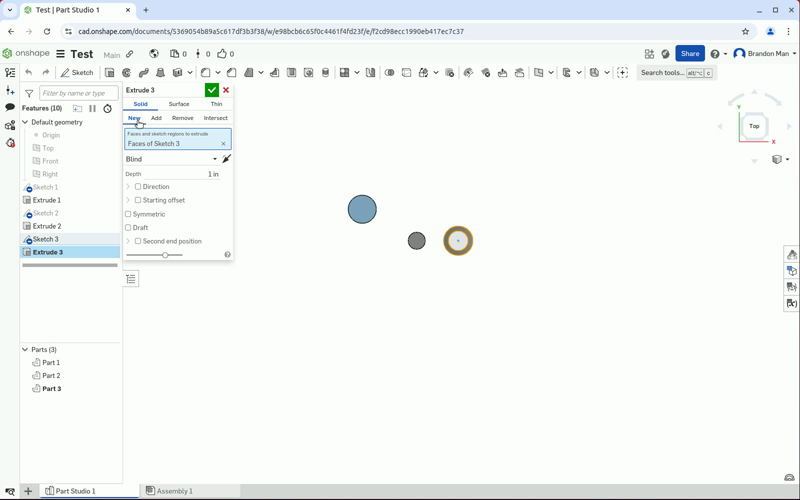
click(137, 120)
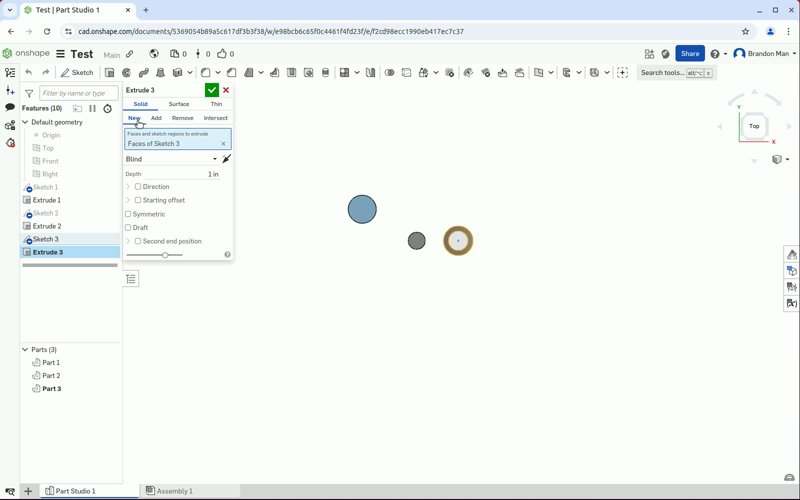
key(tab, 4)
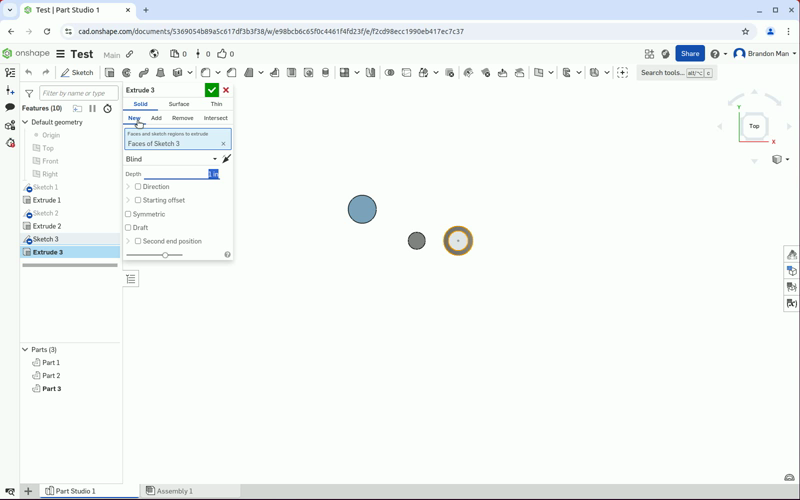
text(2.648)
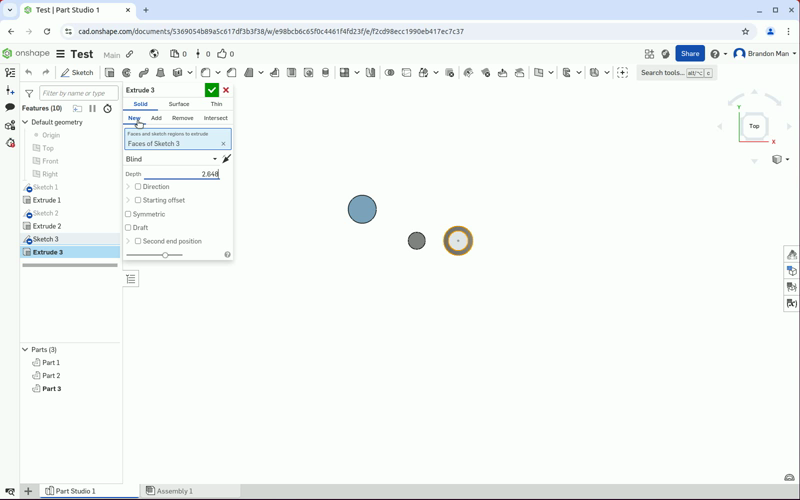
key(enter)
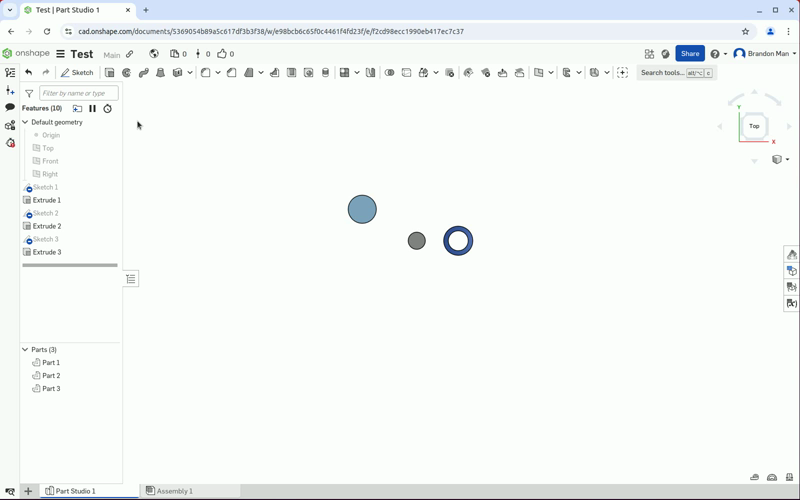
key(shift+h)
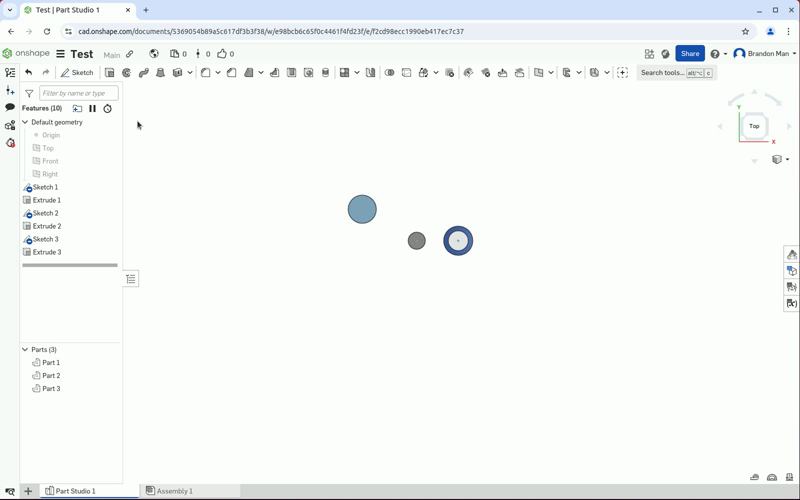
key(shift+h)
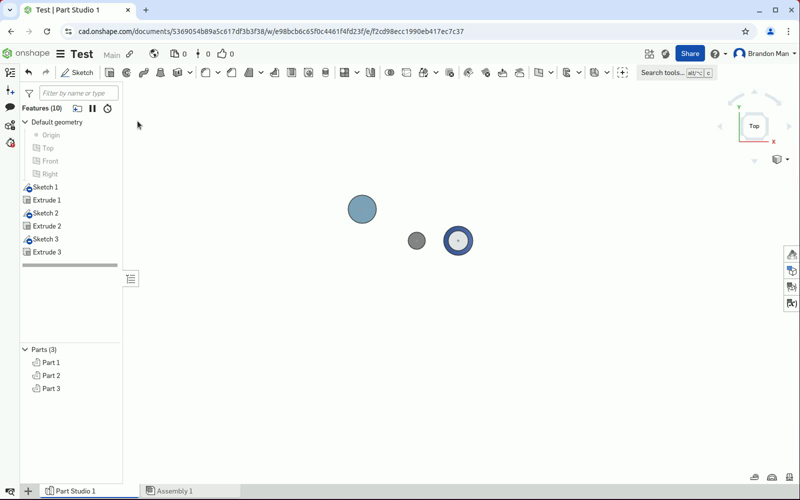
key(shift+7)
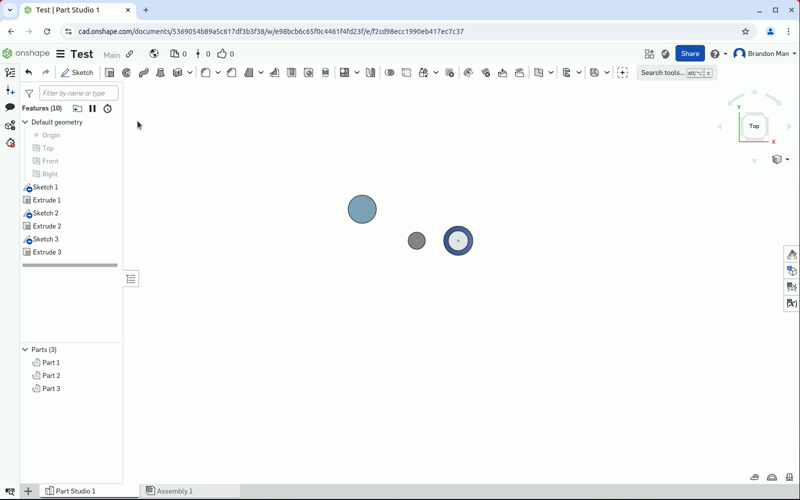
key(up, 3)
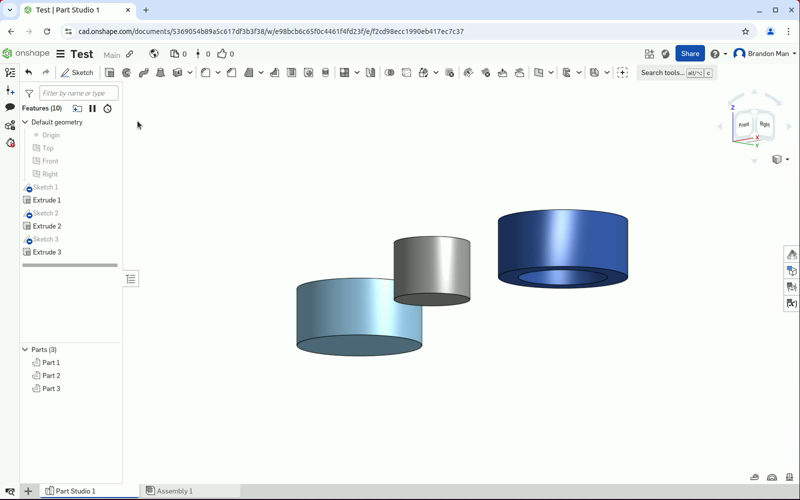
key(left, 3)
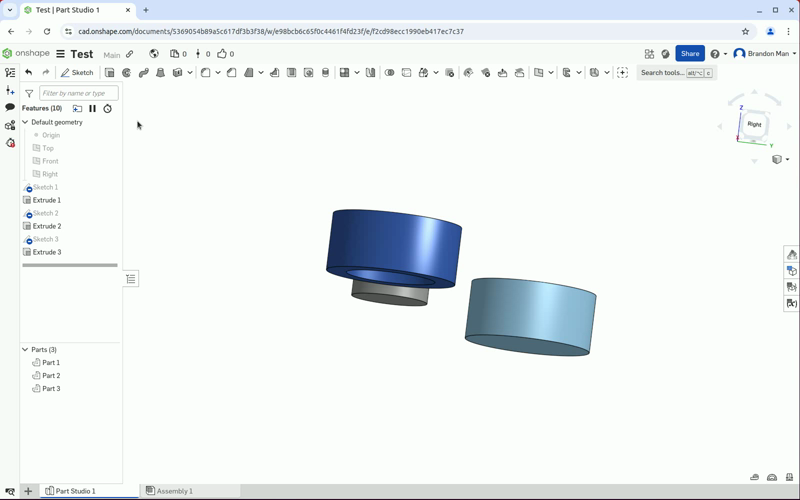
key(right, 3)
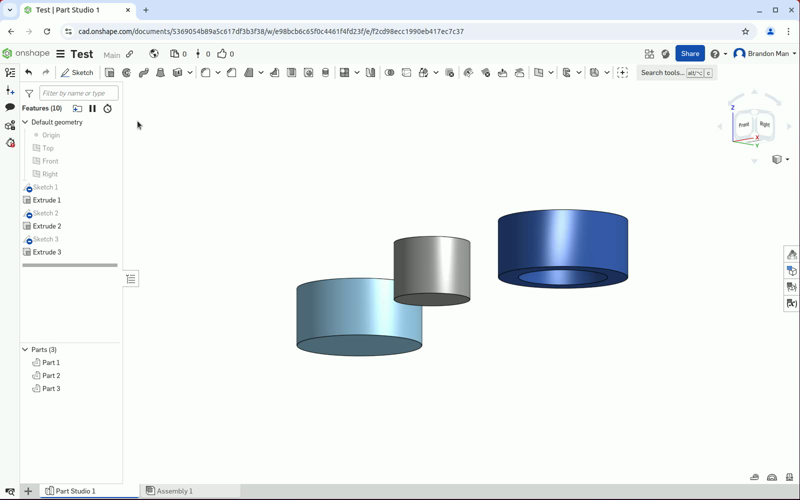
key(down, 3)
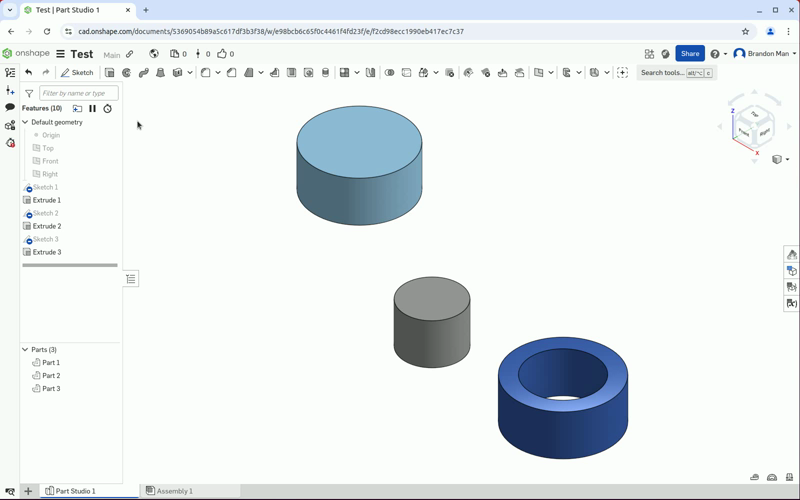
mouse_move(73, 189)
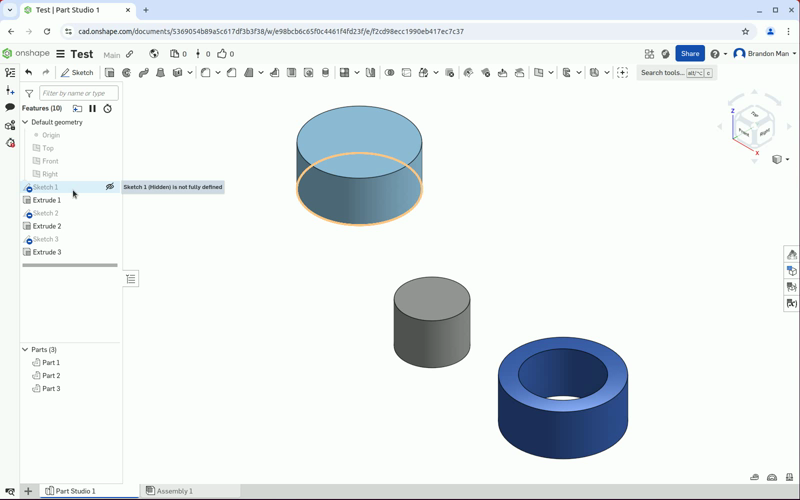
click(73, 189)